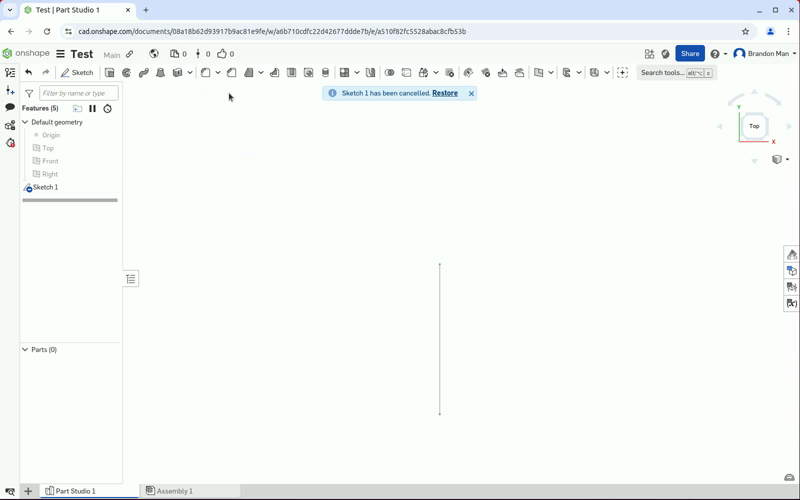
key(shift+h)
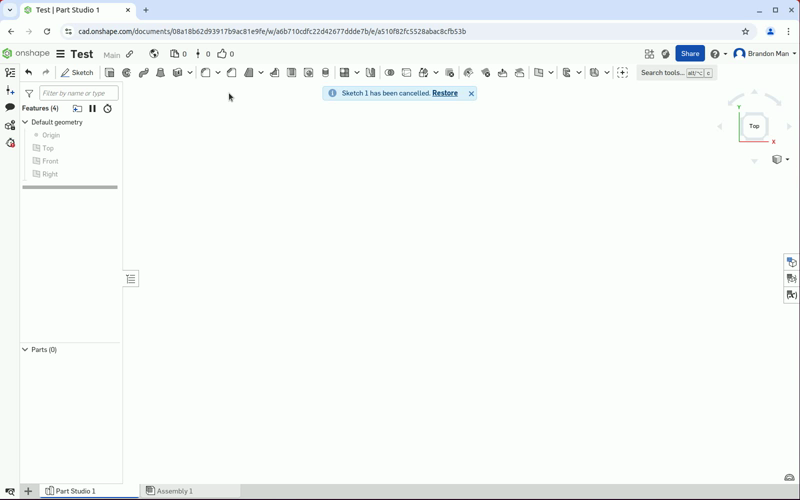
mouse_move(73, 352)
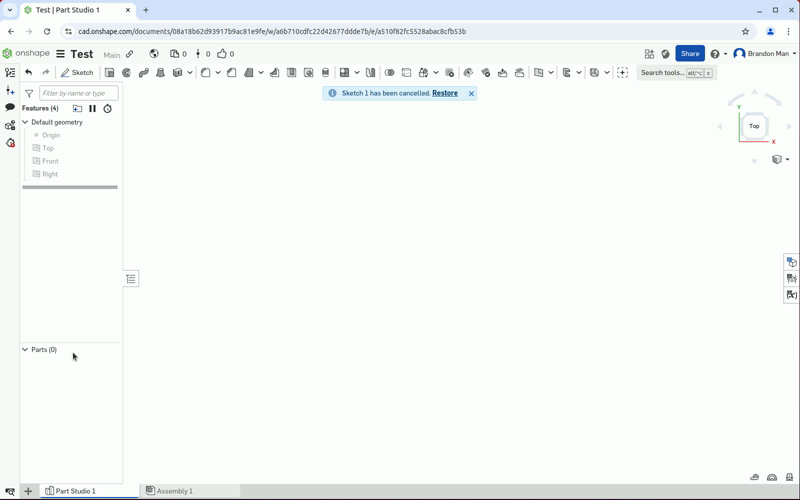
key(y)
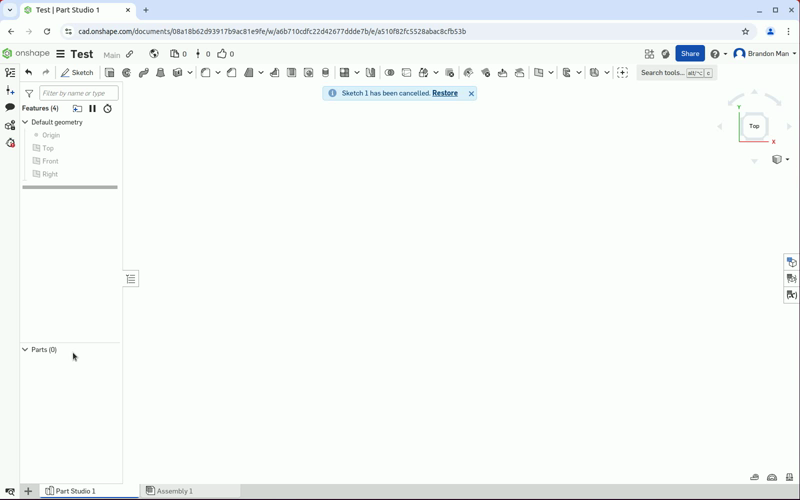
key(shift+p)
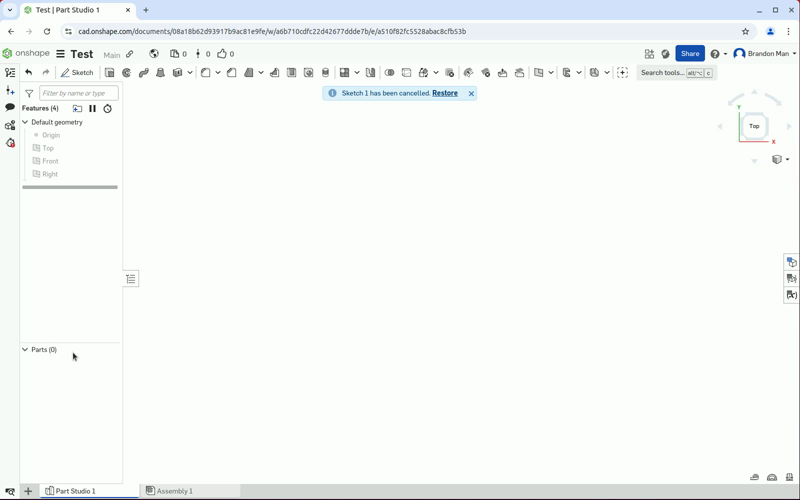
key(space)
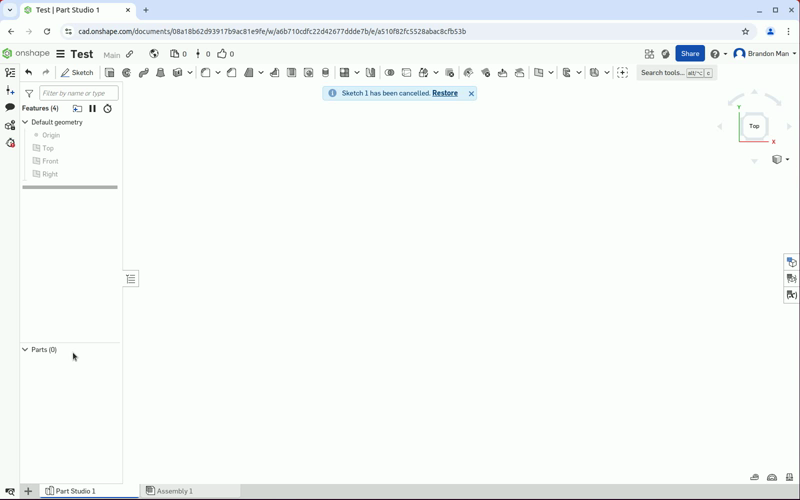
key_down(shift)
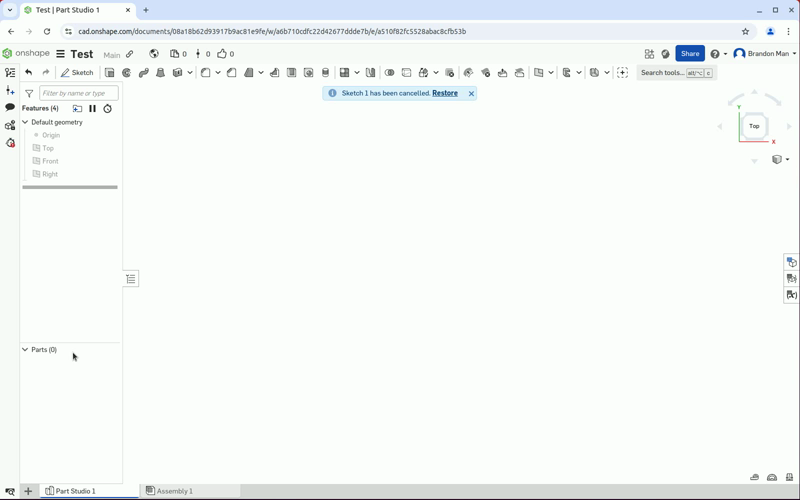
key(up)
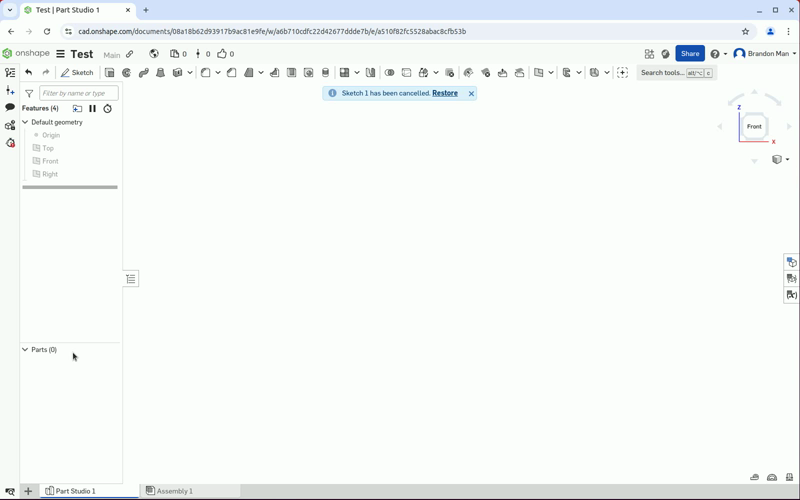
key_up(shift)
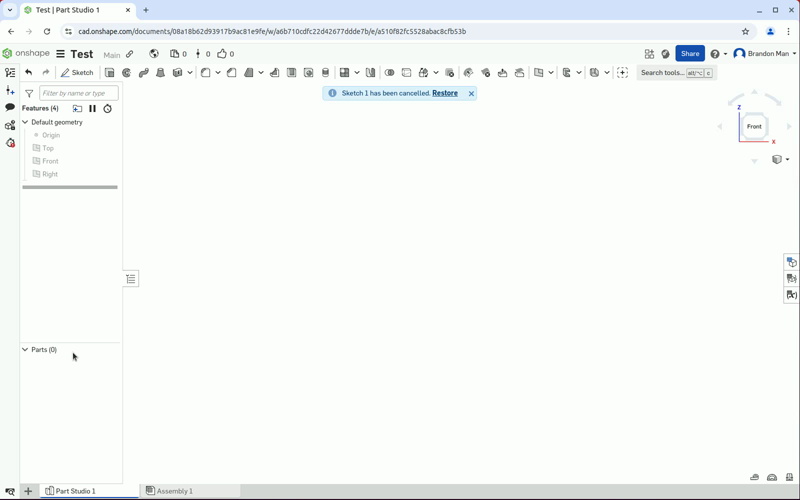
mouse_move(73, 352)
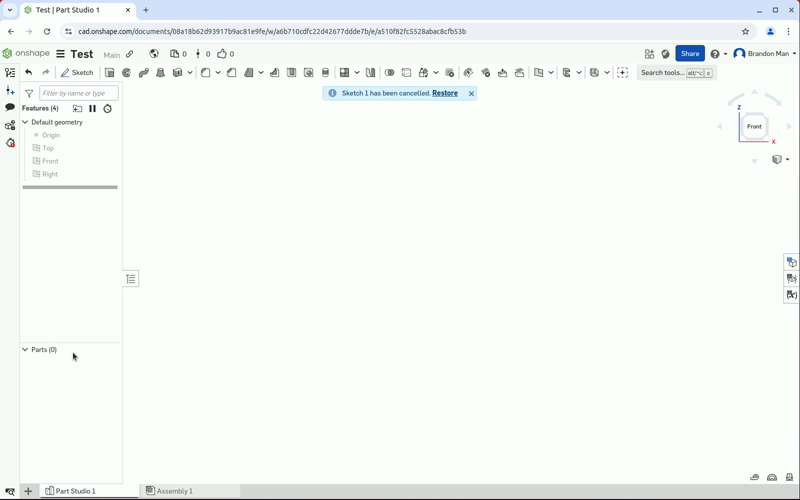
key(shift+y)
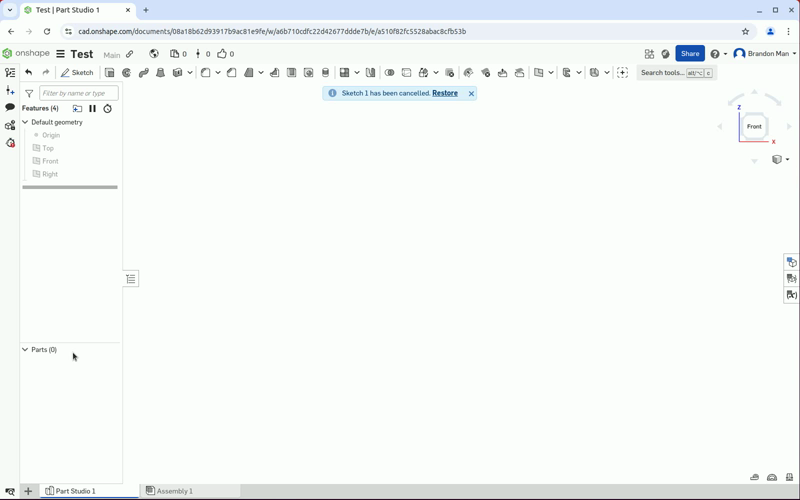
key(shift+s)
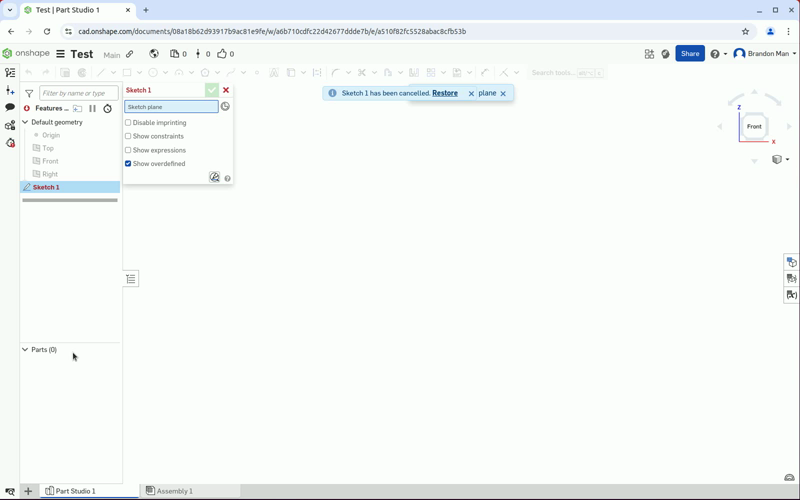
mouse_move(73, 163)
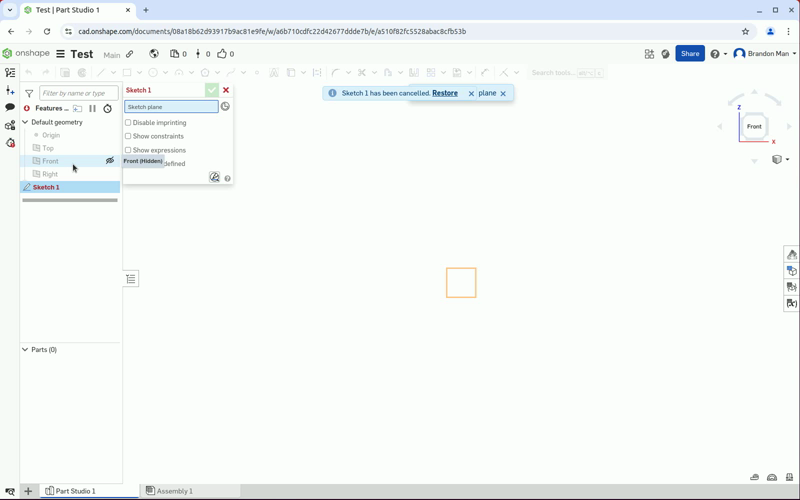
click(73, 163)
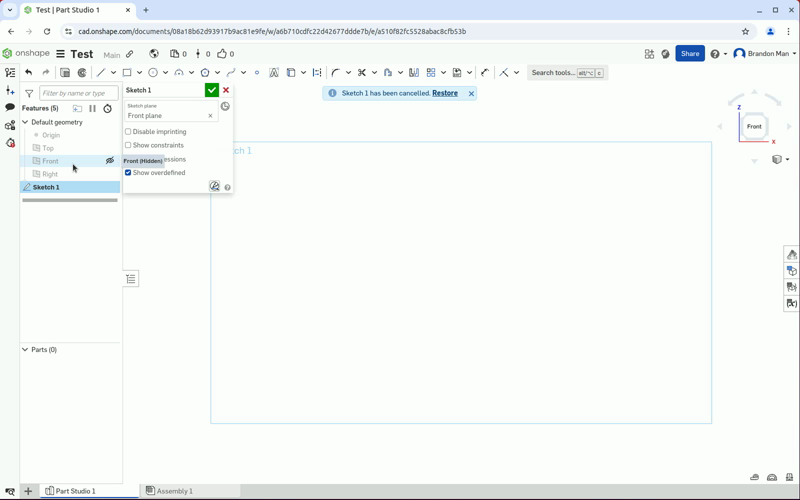
mouse_move(73, 352)
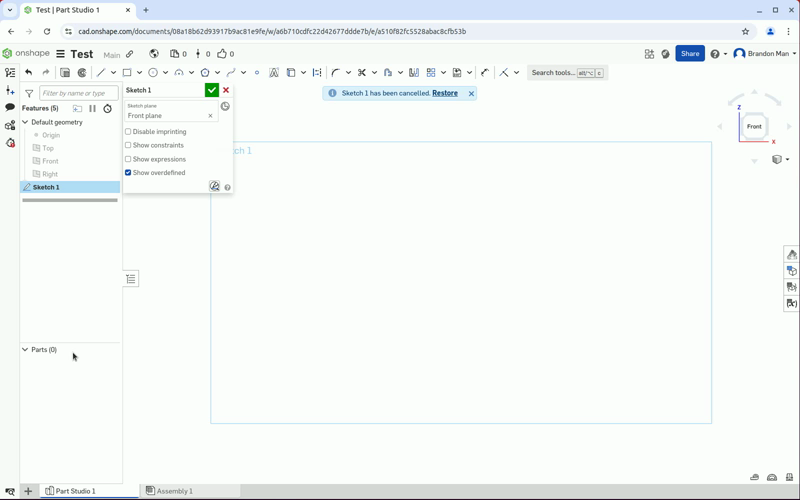
key(y)
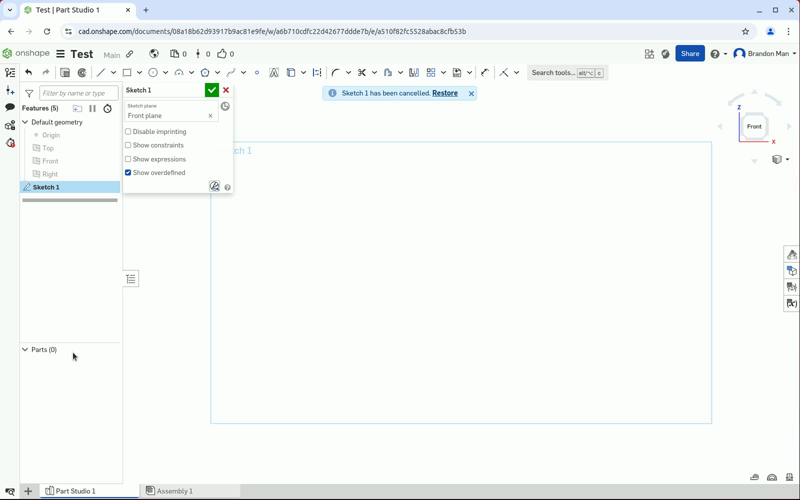
key(c)
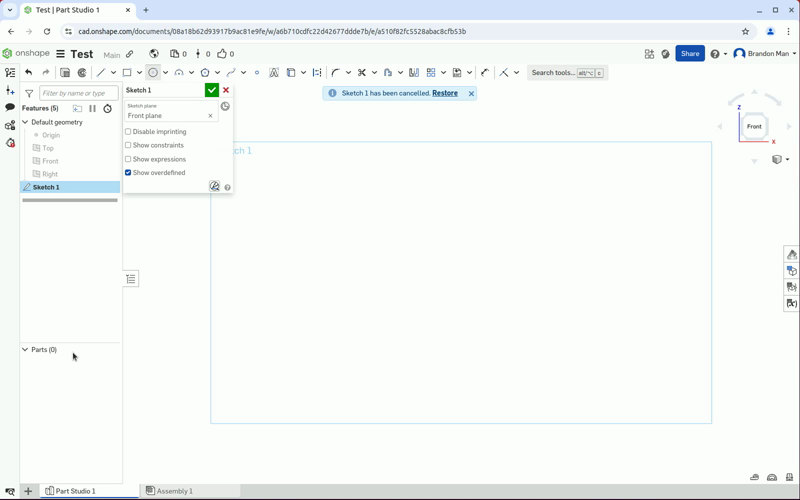
key_down(shift)
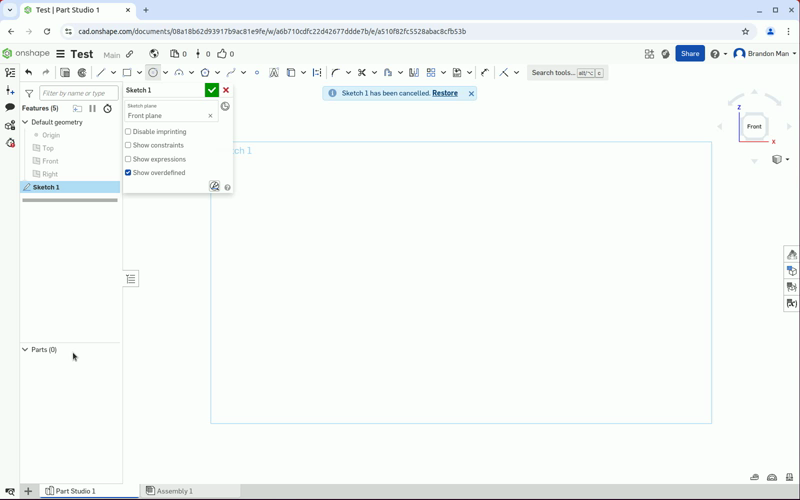
mouse_move(461, 282)
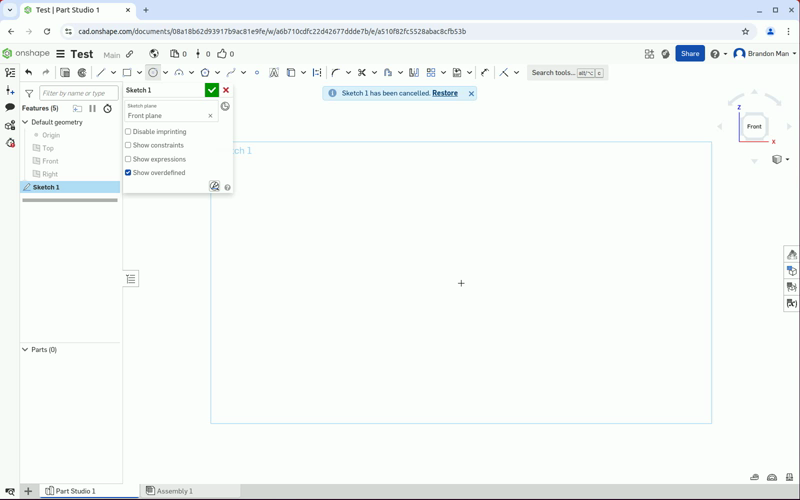
click(461, 282)
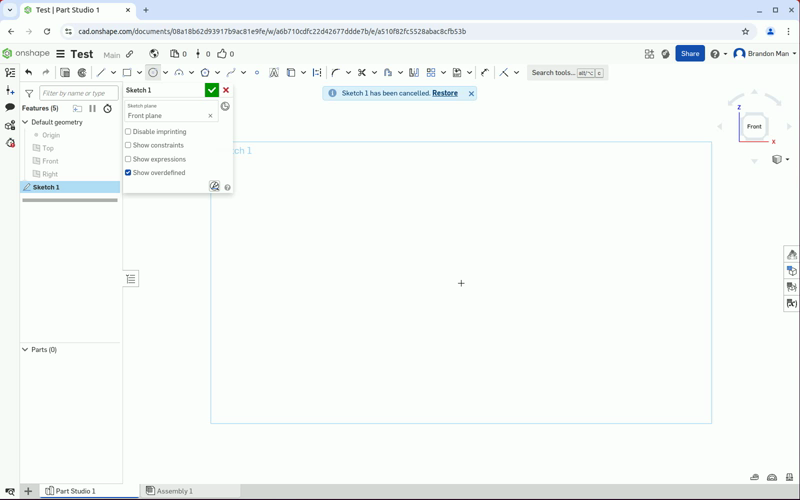
key_up(shift)
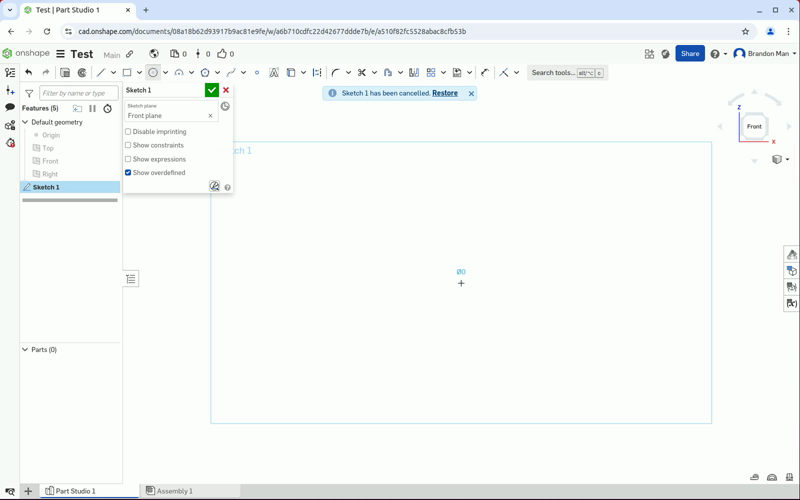
mouse_move(574, 282)
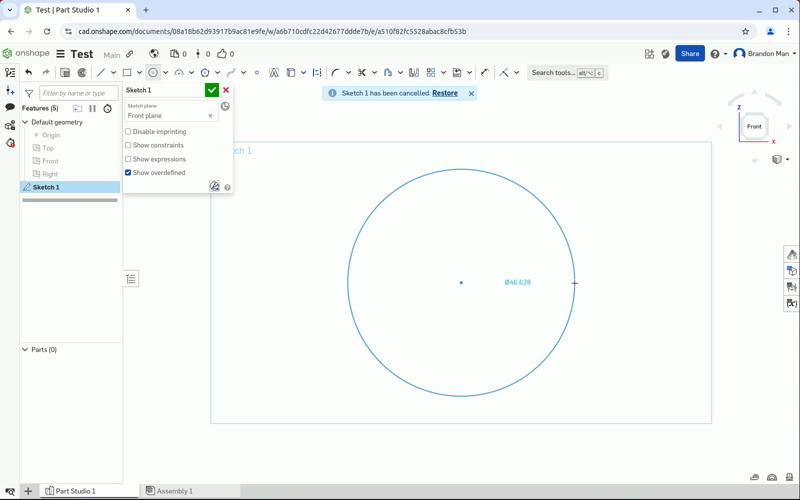
click(574, 282)
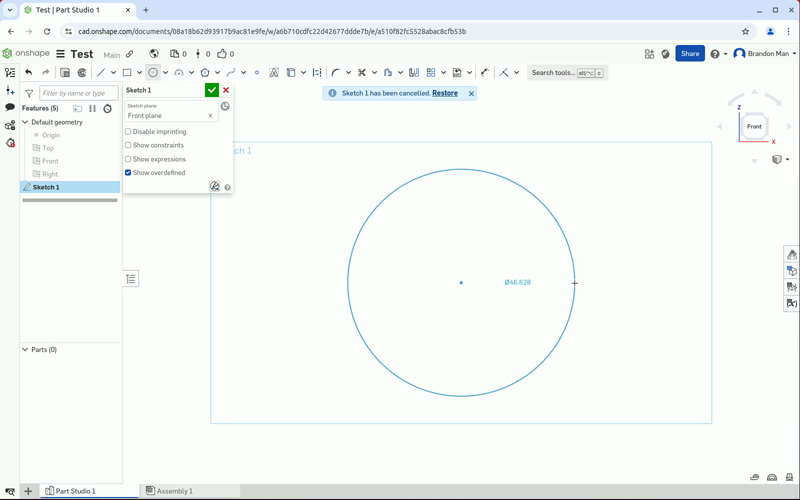
key(esc)
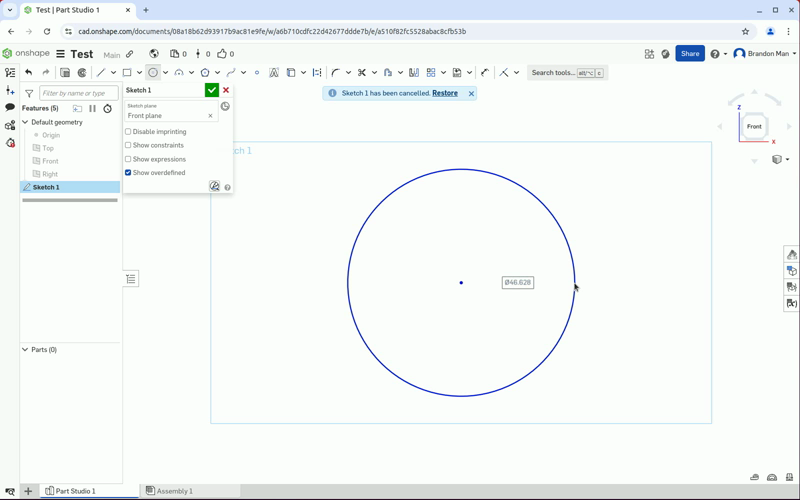
key(c)
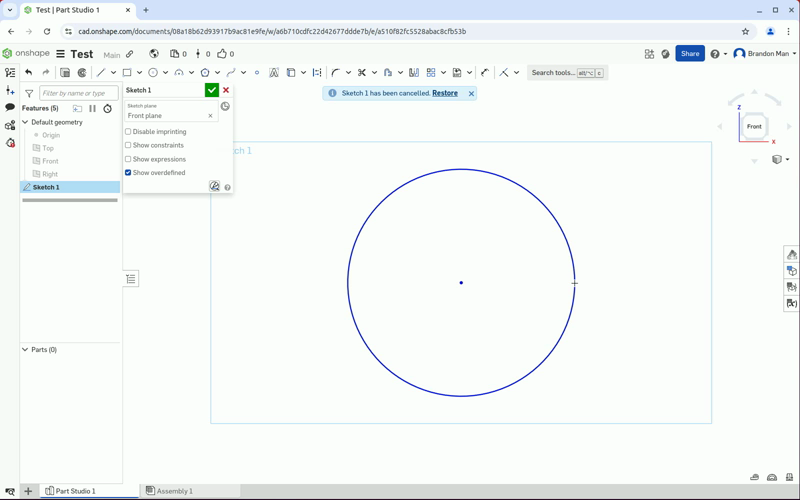
key_down(shift)
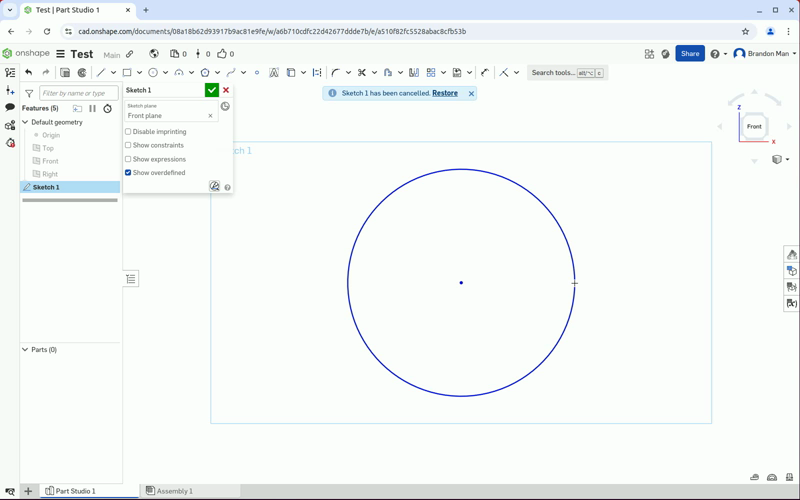
mouse_move(461, 282)
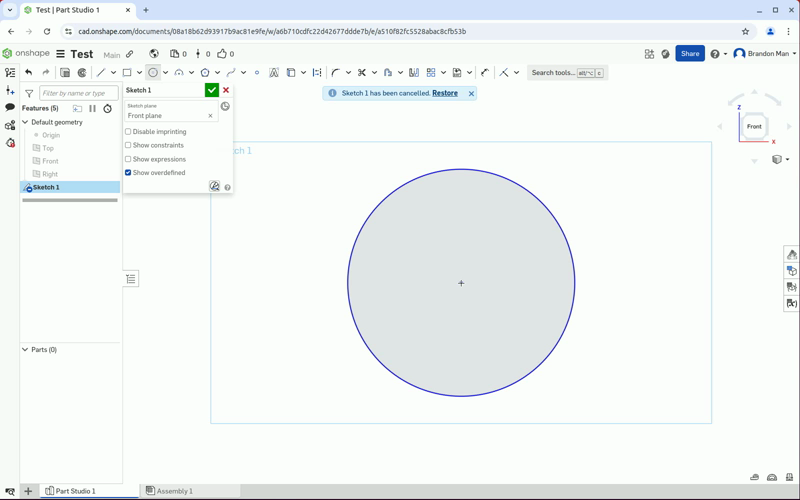
click(461, 282)
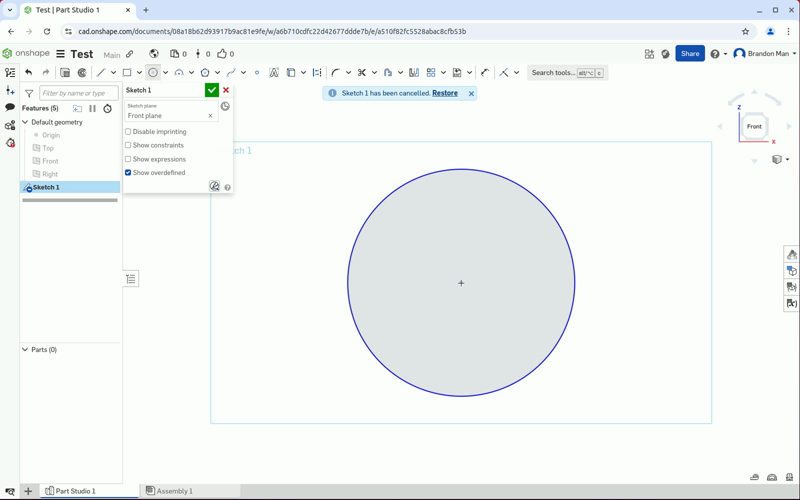
key_up(shift)
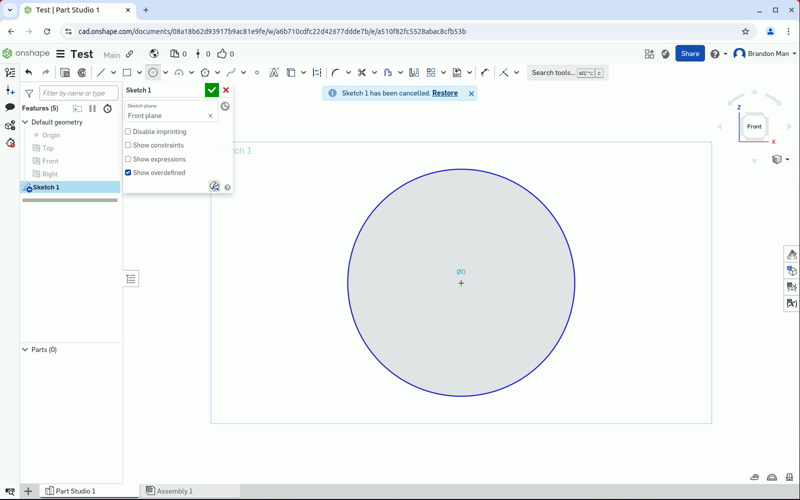
mouse_move(569, 282)
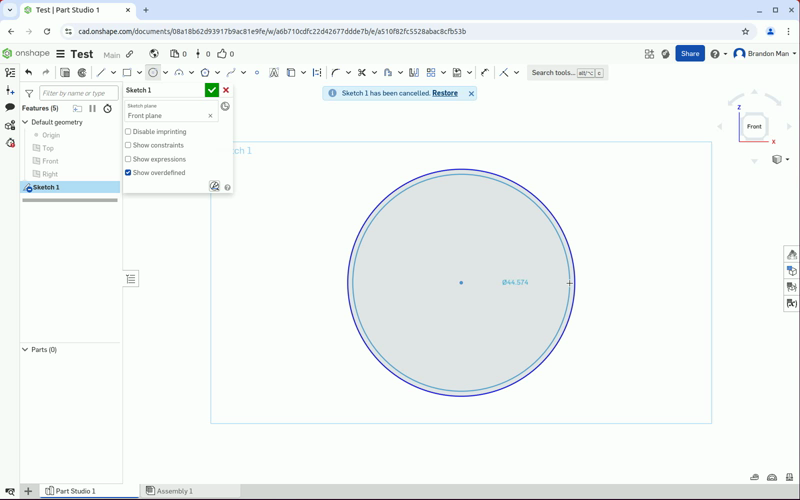
click(569, 282)
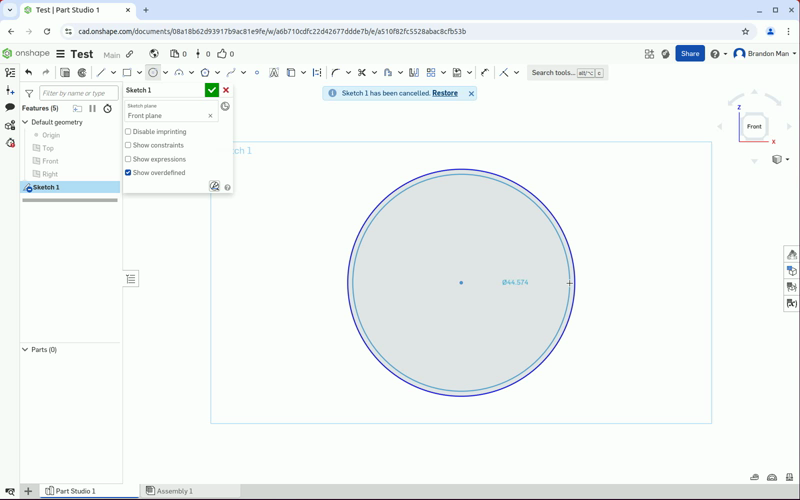
key(esc)
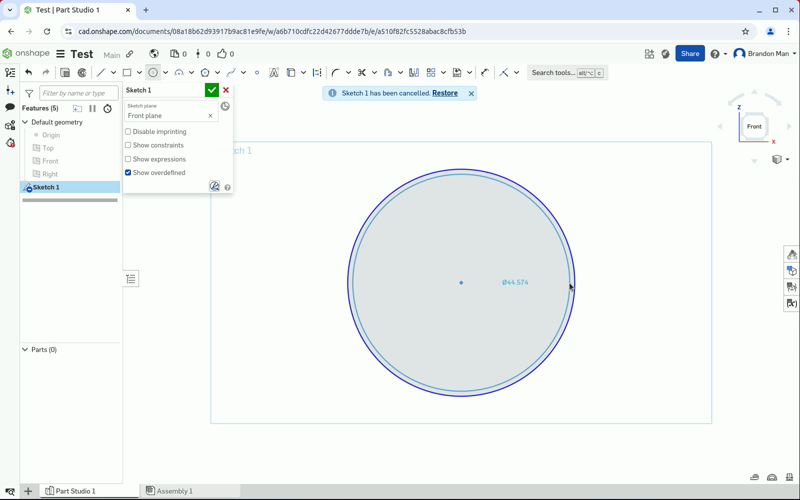
mouse_move(562, 329)
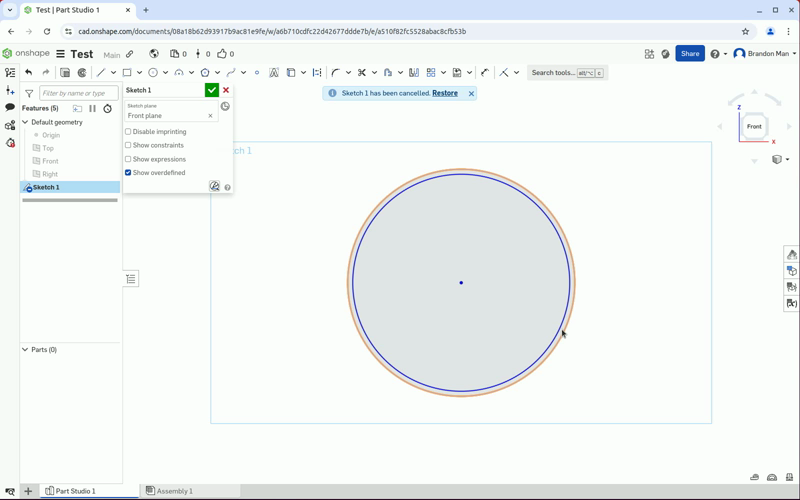
click(562, 329)
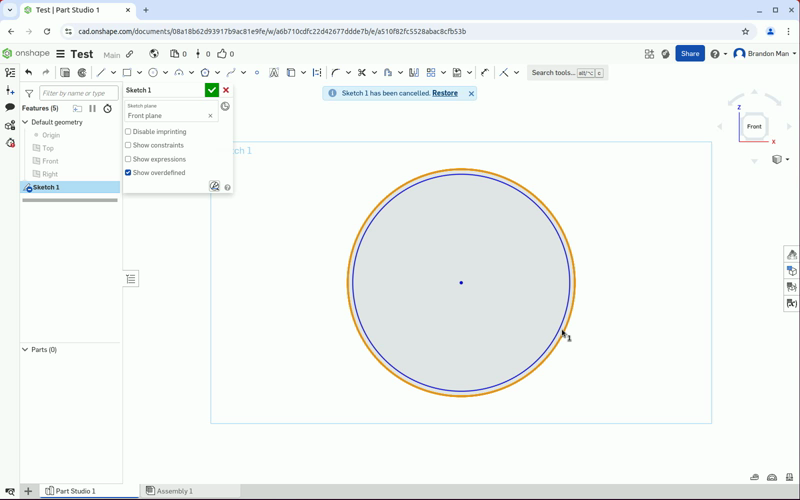
mouse_move(73, 352)
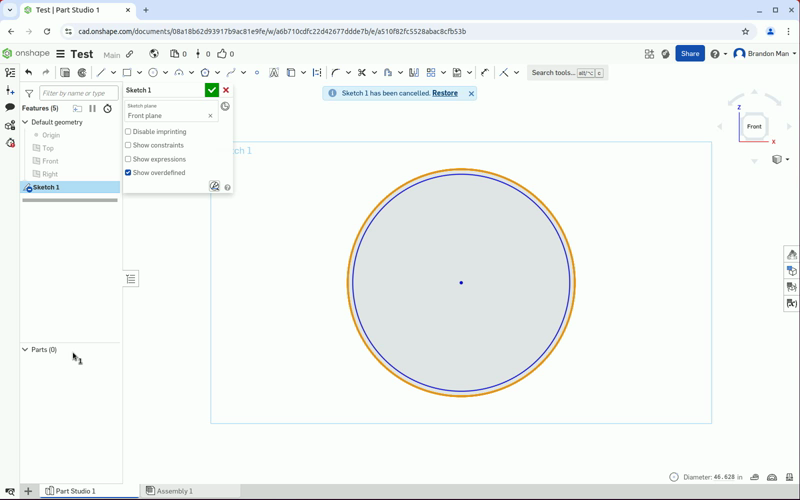
key(shift+y)
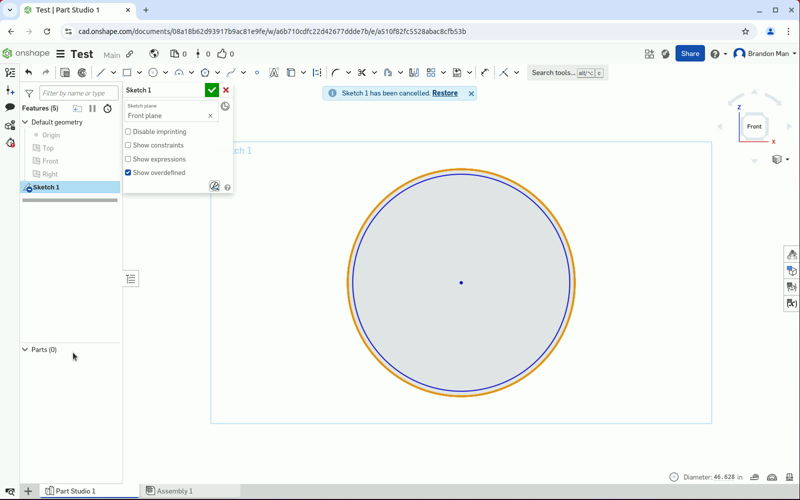
key(shift+e)
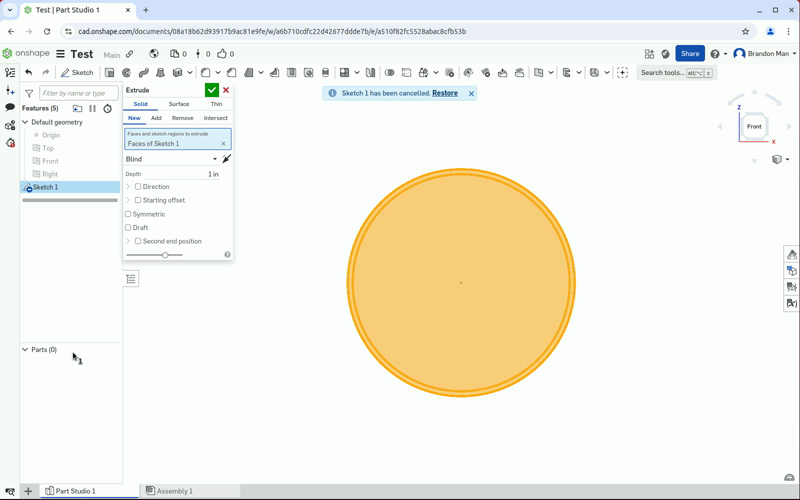
mouse_move(143, 106)
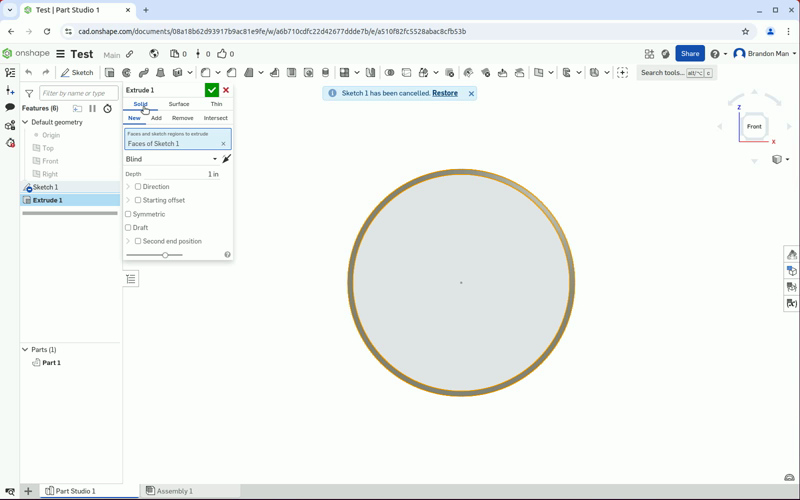
click(143, 106)
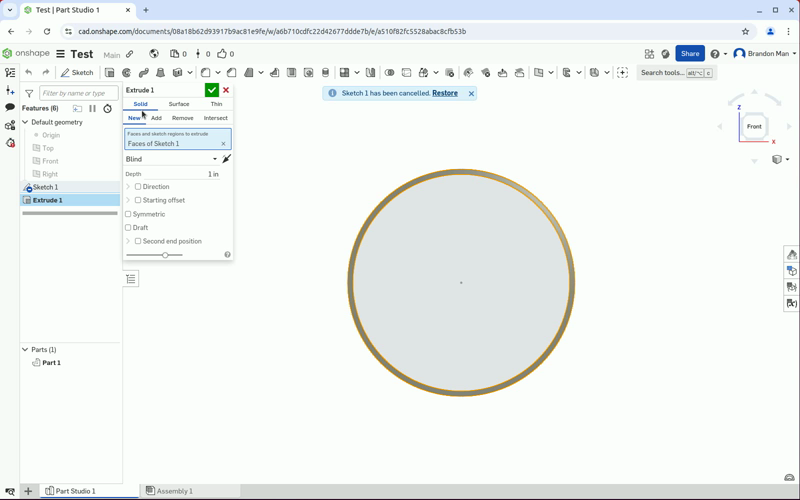
mouse_move(137, 120)
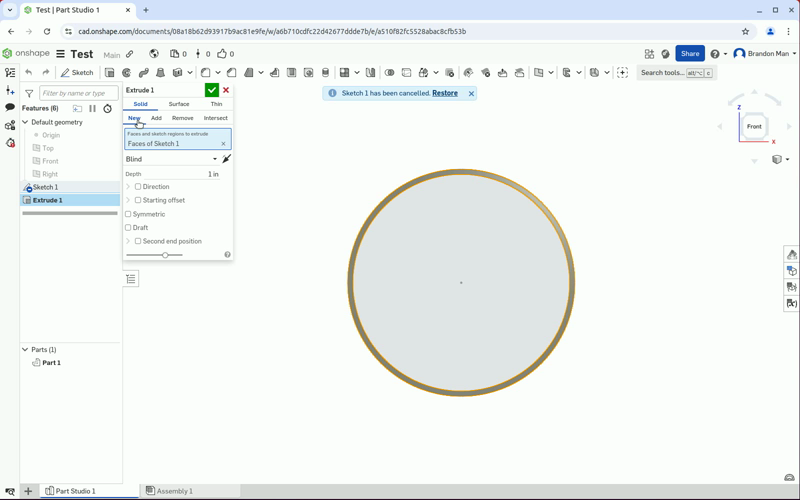
click(137, 120)
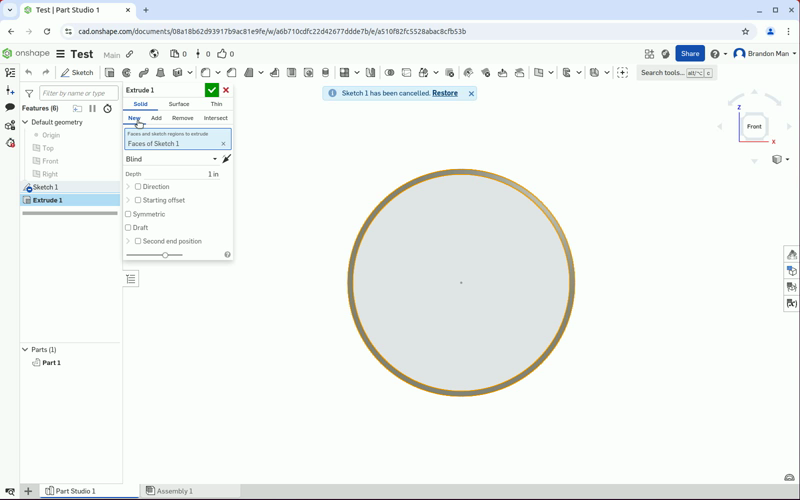
key(tab, 4)
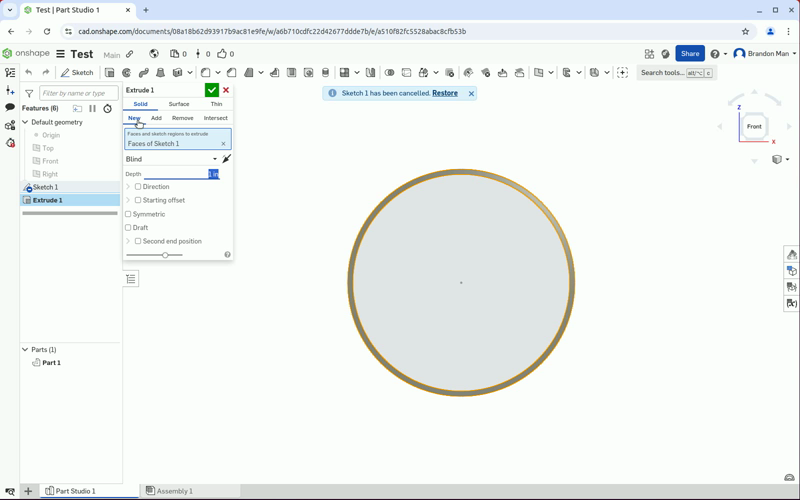
text(6.74)
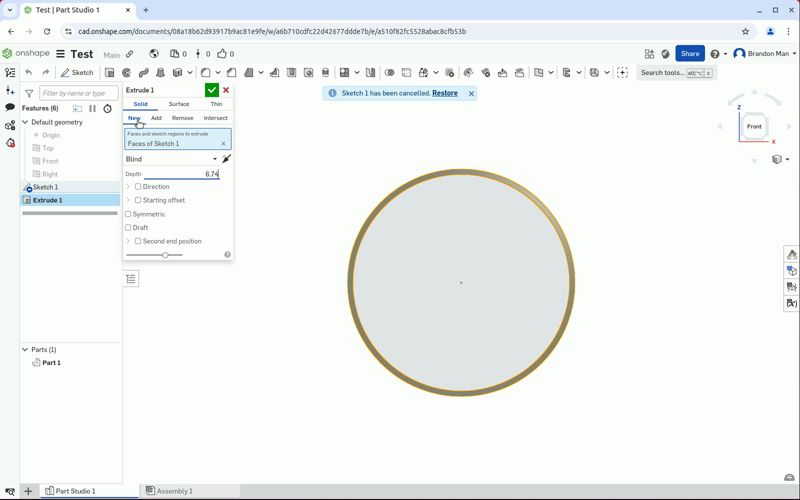
key(enter)
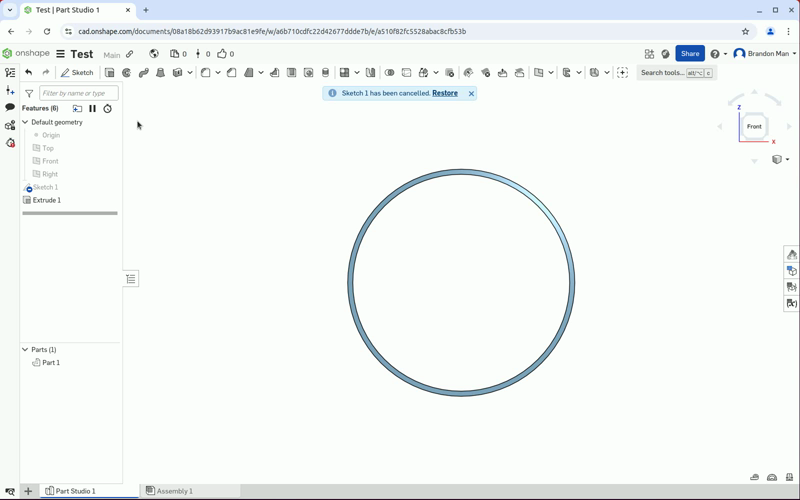
key(shift+h)
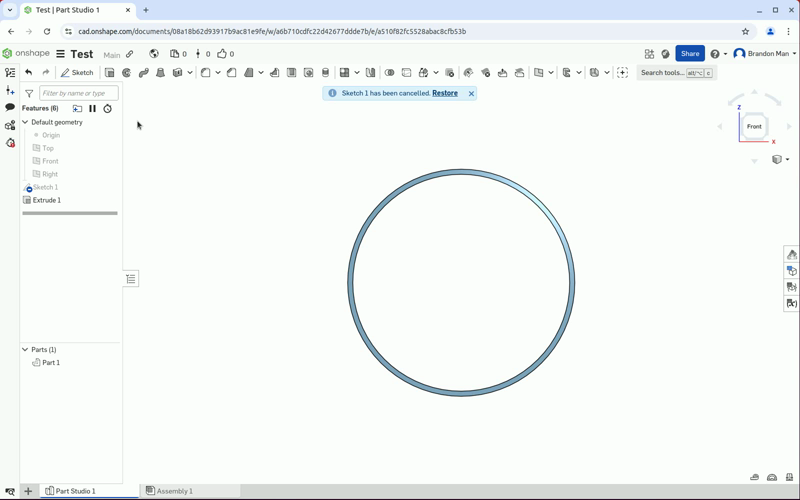
key(shift+h)
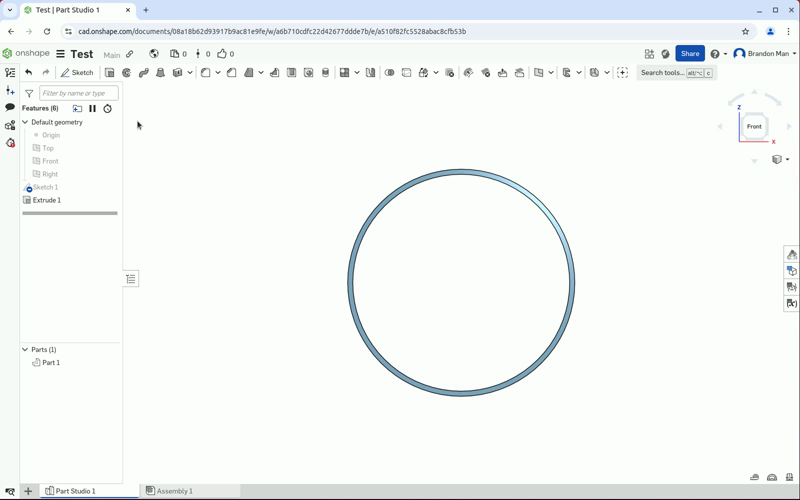
mouse_move(73, 189)
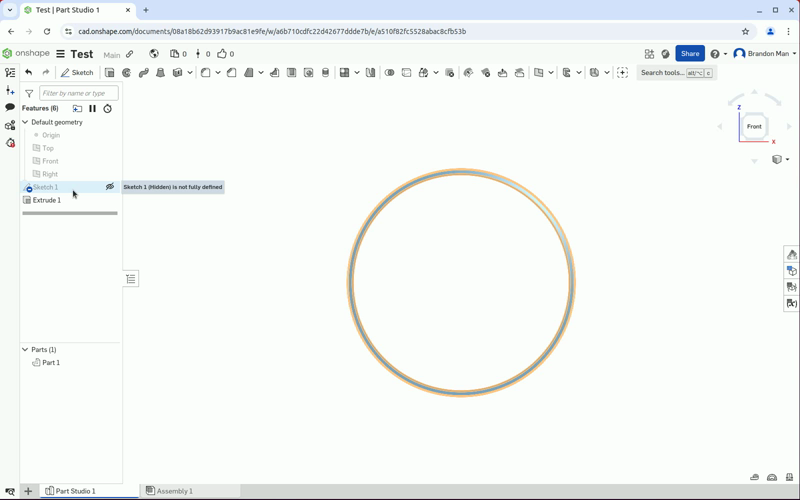
click(73, 189)
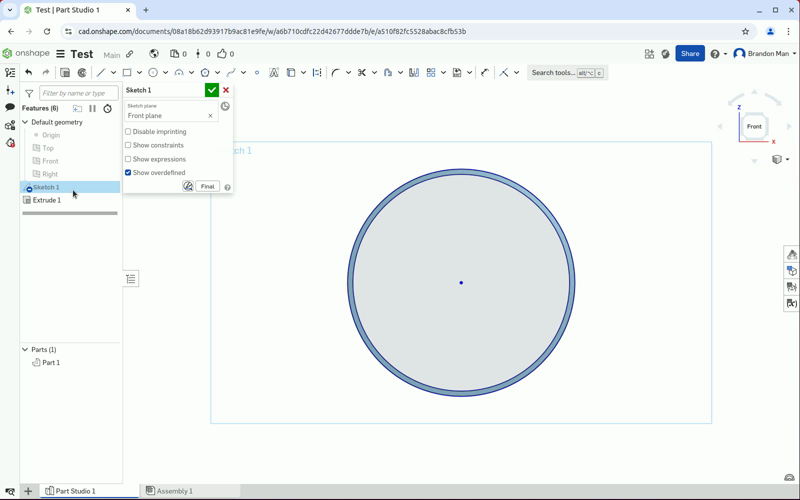
mouse_move(229, 92)
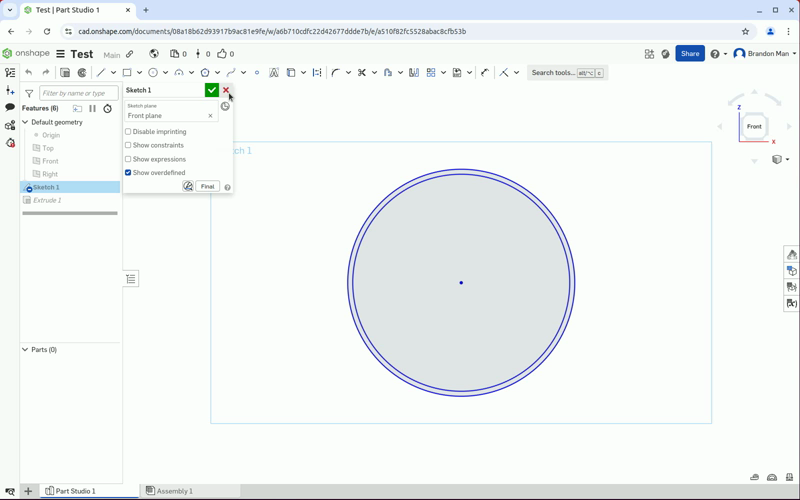
click(229, 92)
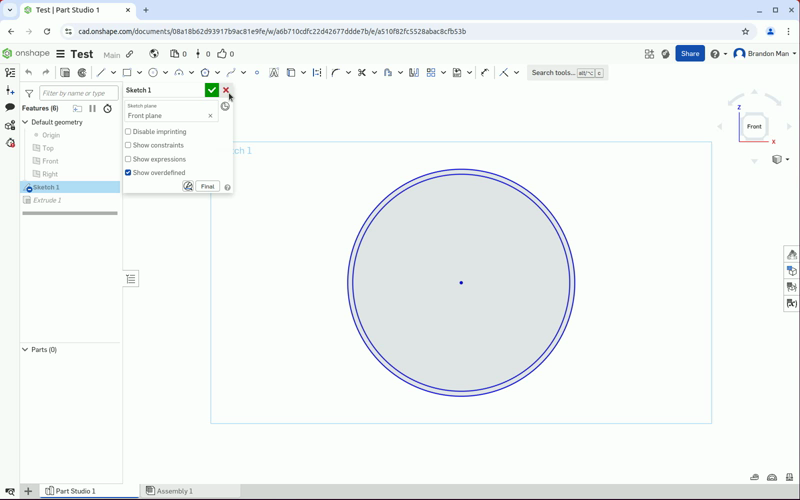
key(shift+s)
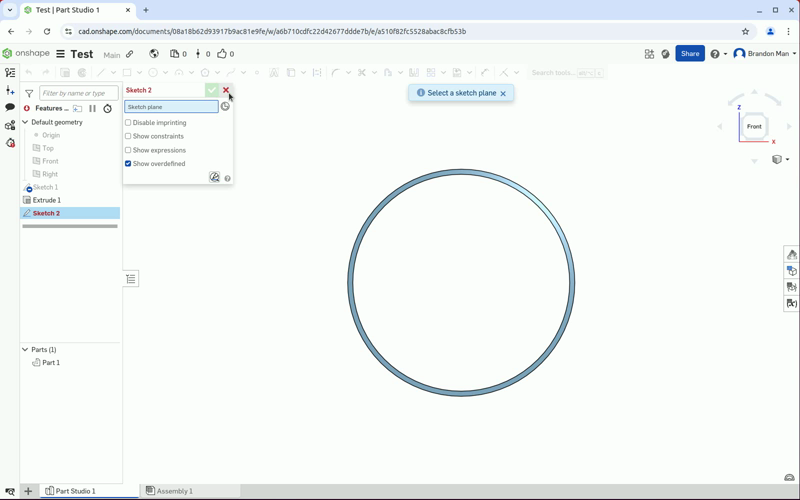
mouse_move(73, 163)
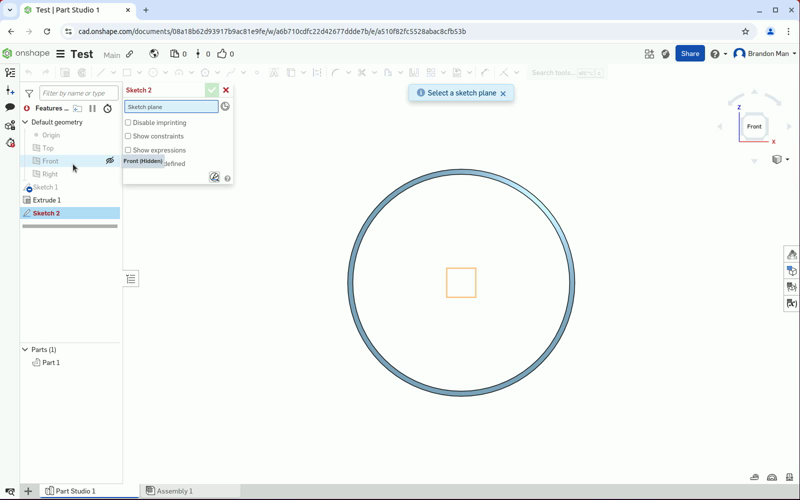
click(73, 163)
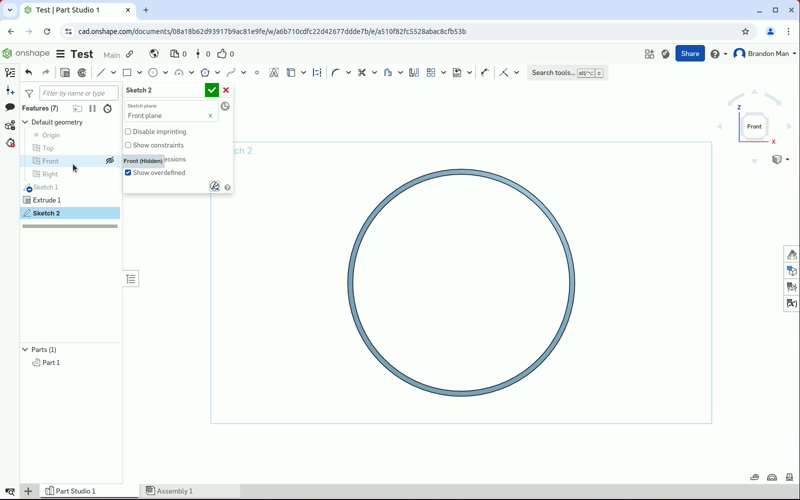
mouse_move(73, 352)
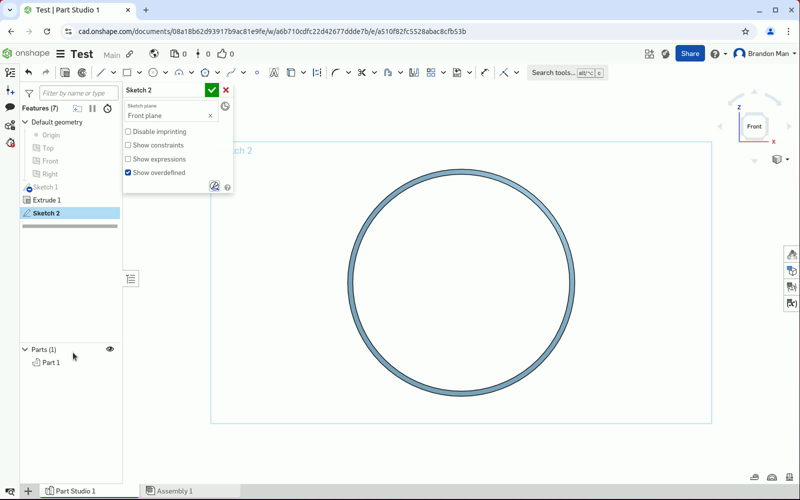
key(y)
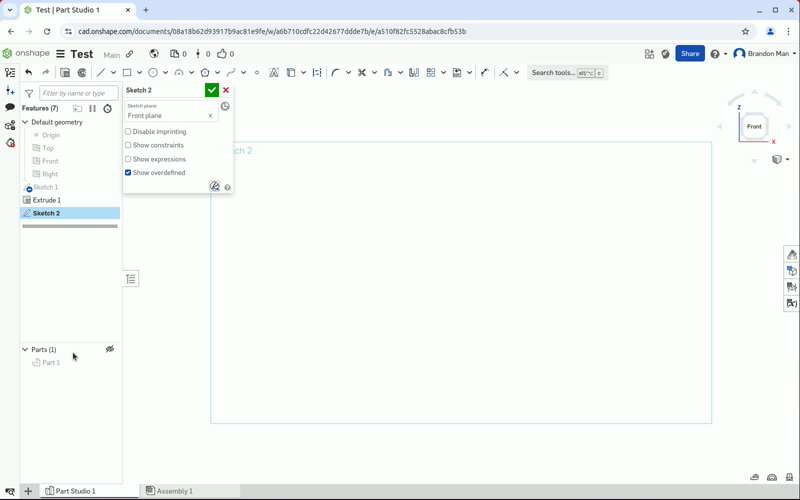
key(c)
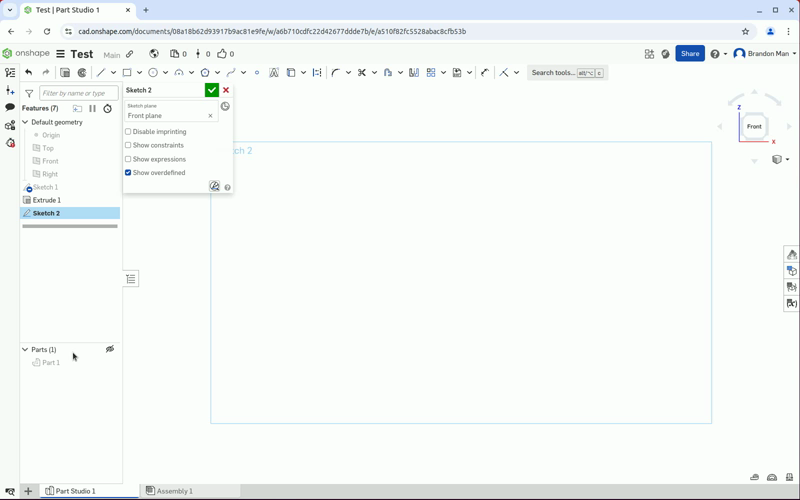
key_down(shift)
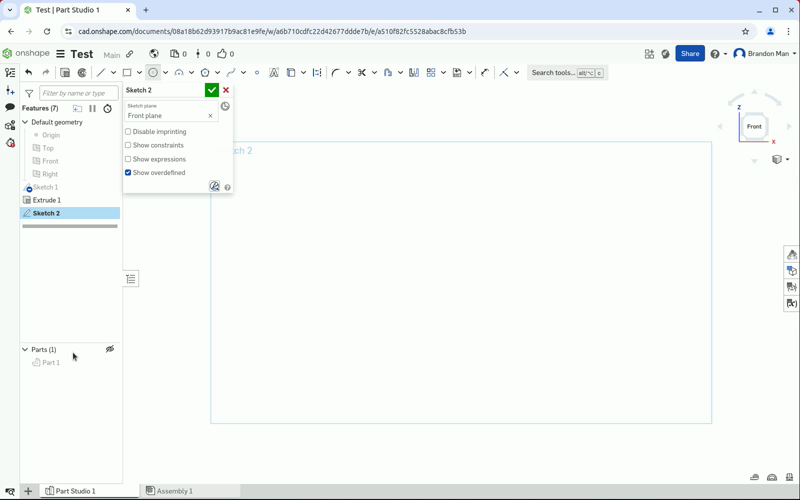
mouse_move(460, 282)
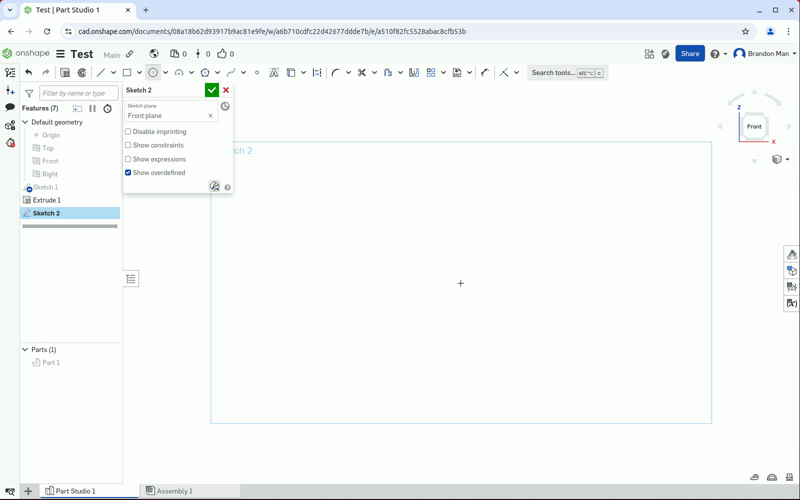
click(460, 282)
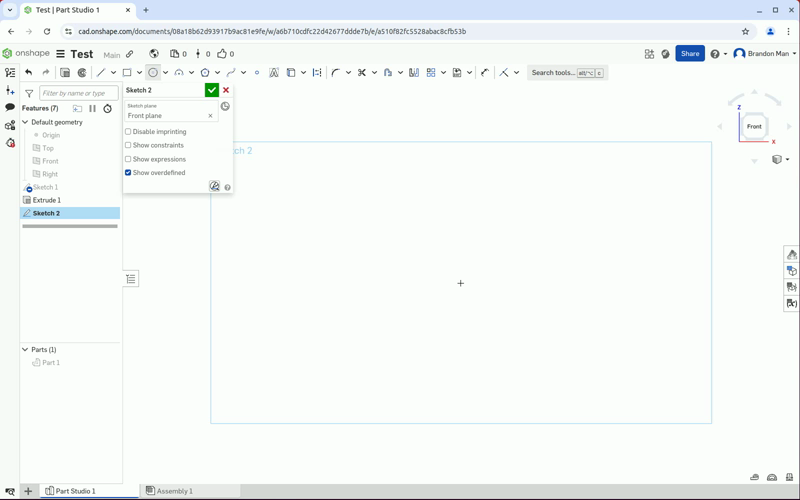
key_up(shift)
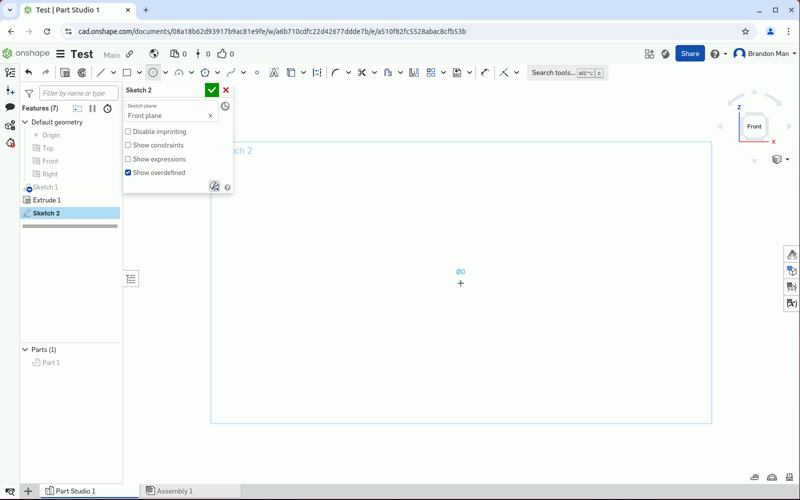
mouse_move(570, 282)
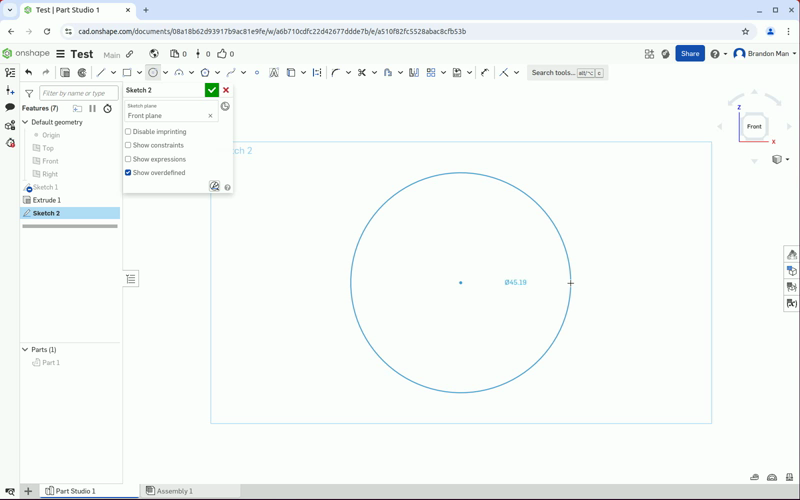
click(570, 282)
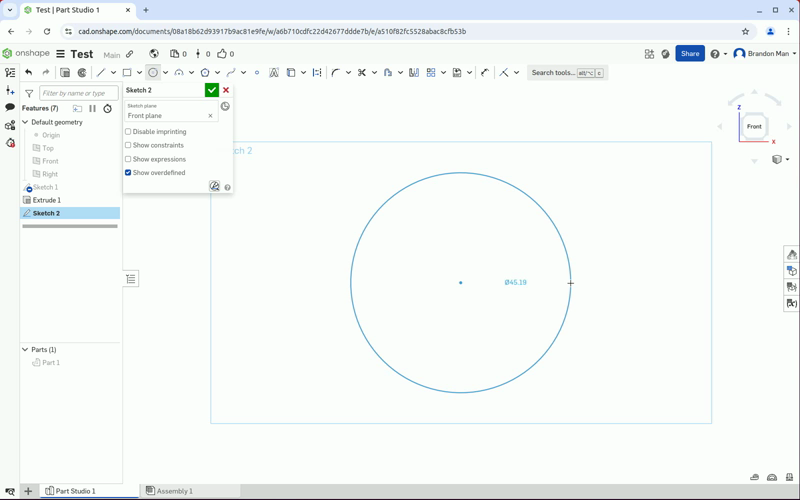
key(esc)
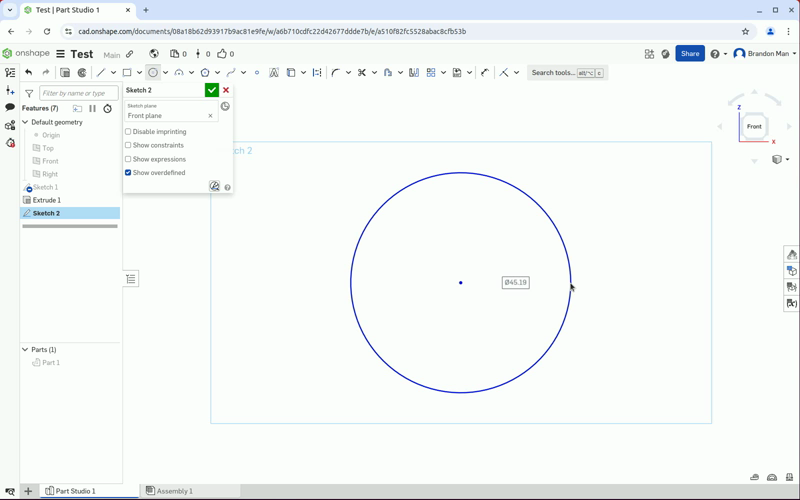
key(c)
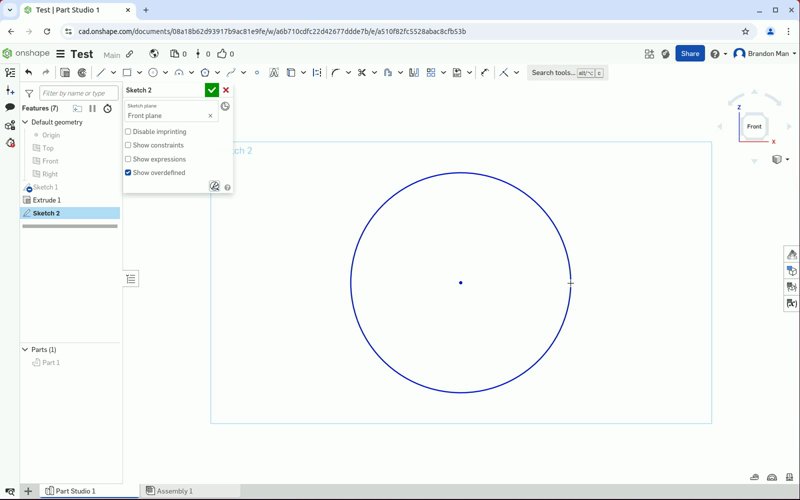
key_down(shift)
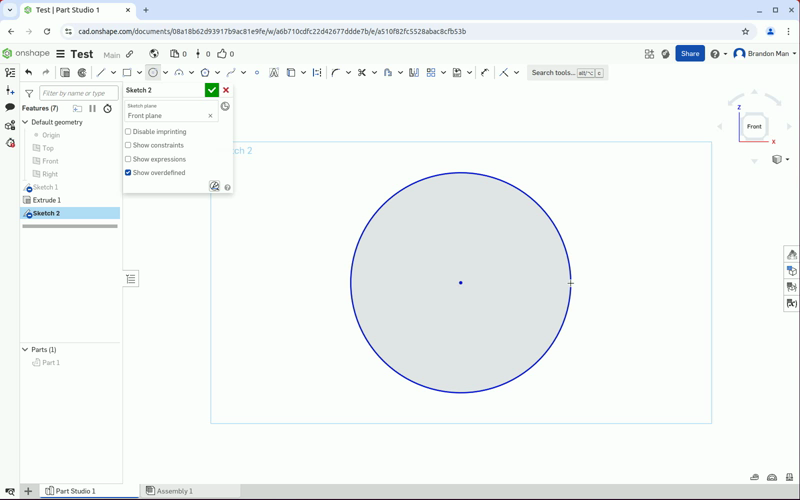
mouse_move(460, 282)
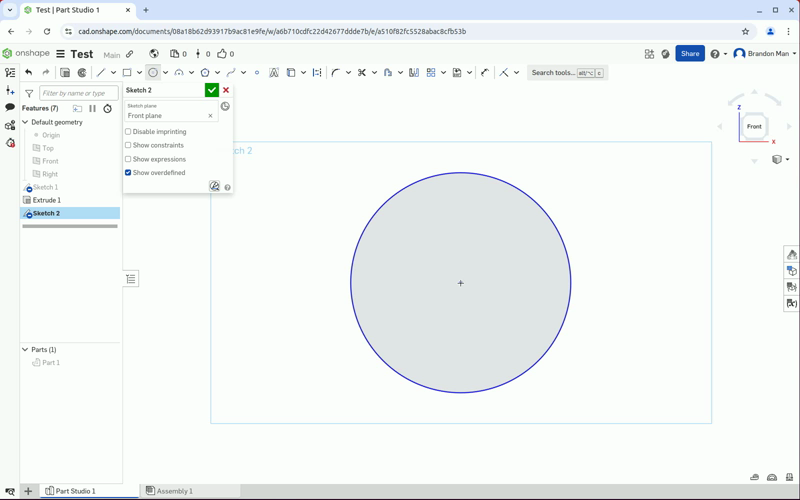
click(460, 282)
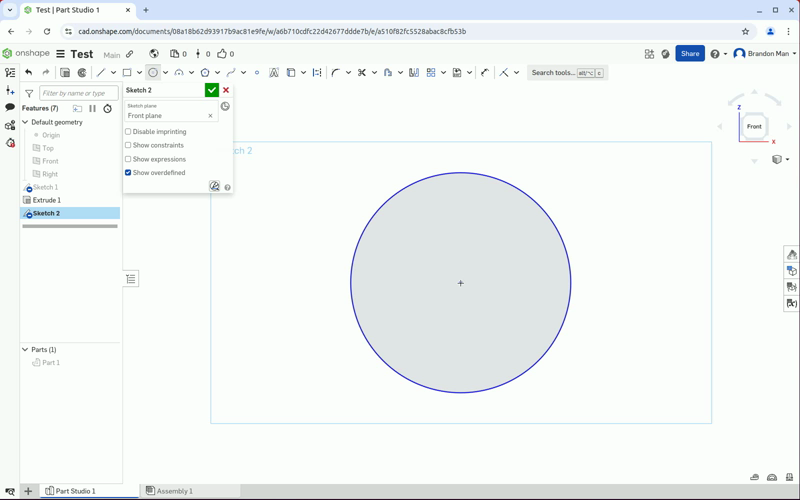
key_up(shift)
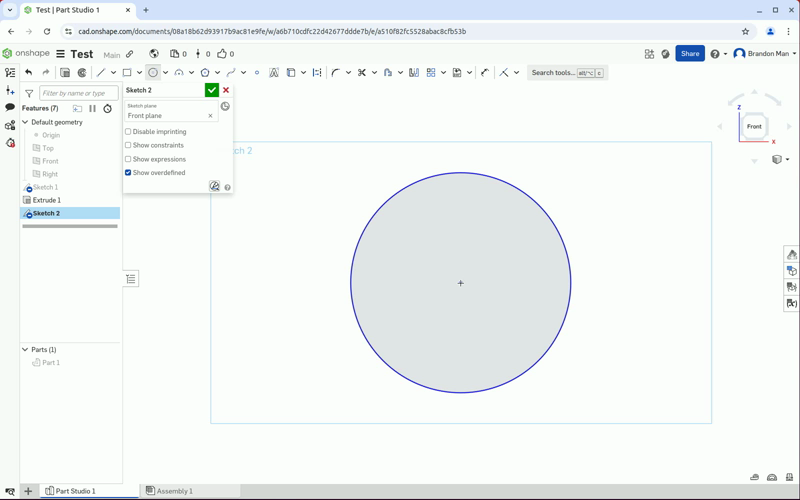
mouse_move(548, 282)
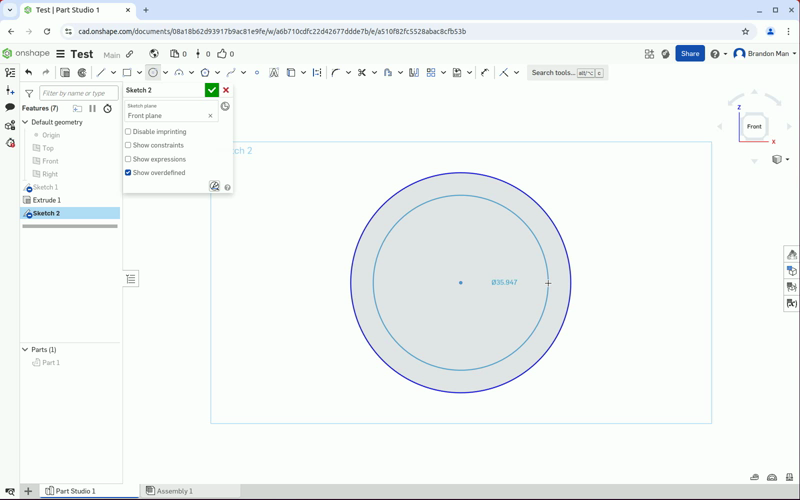
click(548, 282)
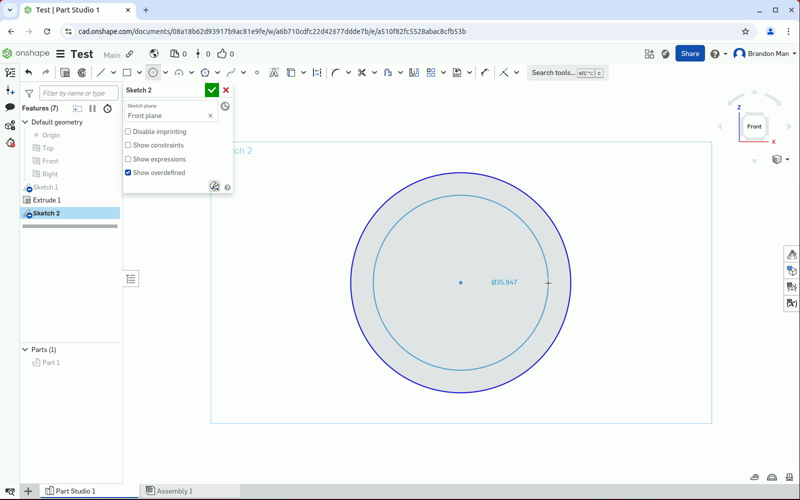
key(esc)
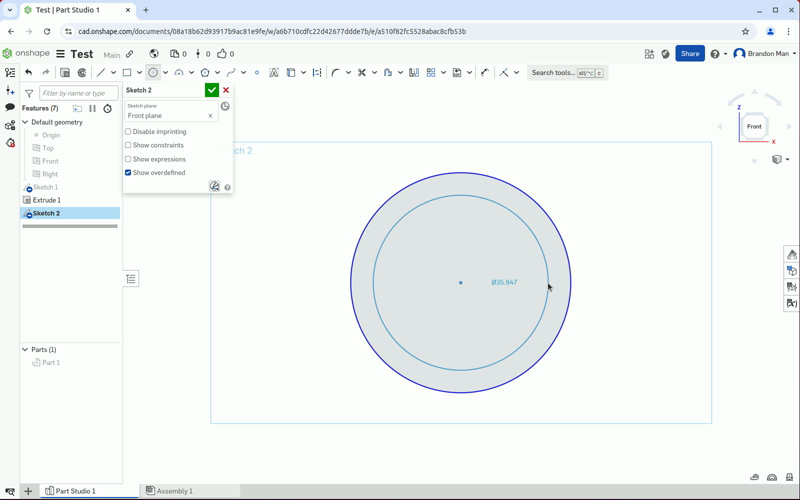
mouse_move(367, 313)
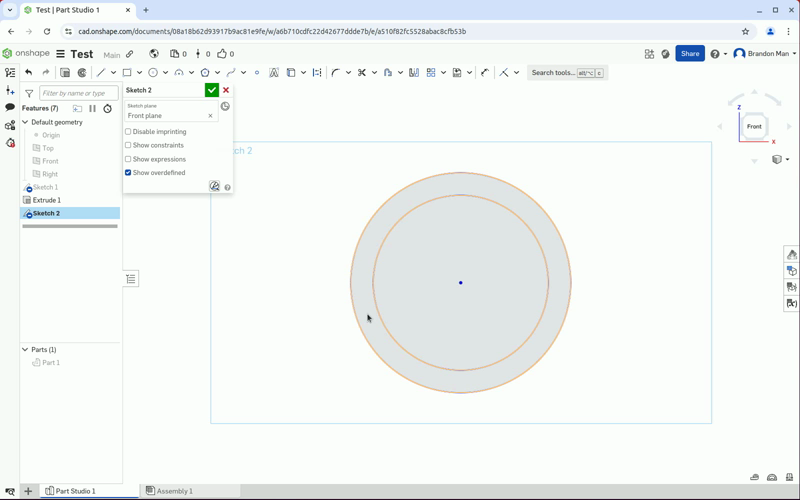
click(367, 313)
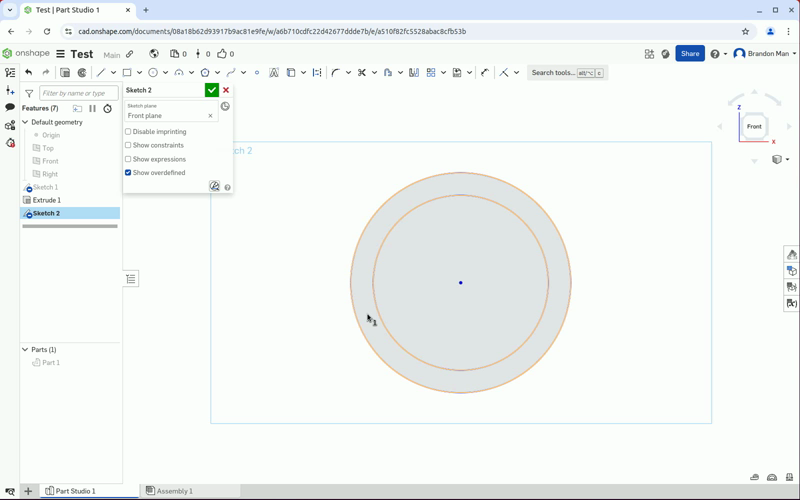
mouse_move(73, 352)
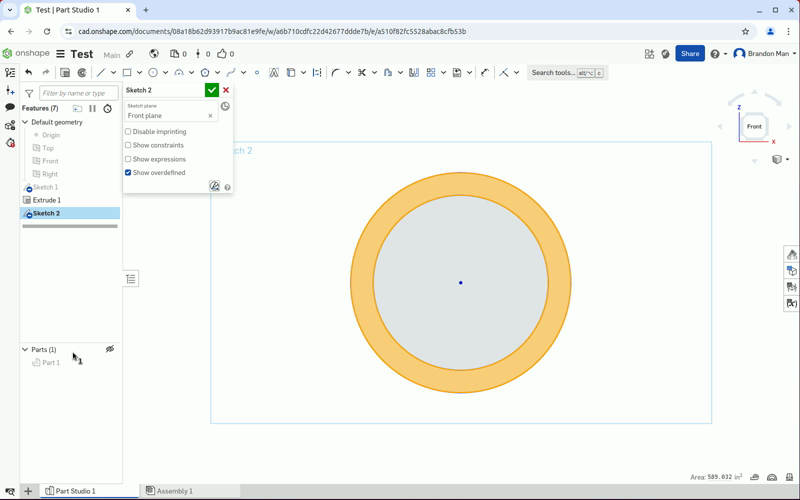
key(shift+y)
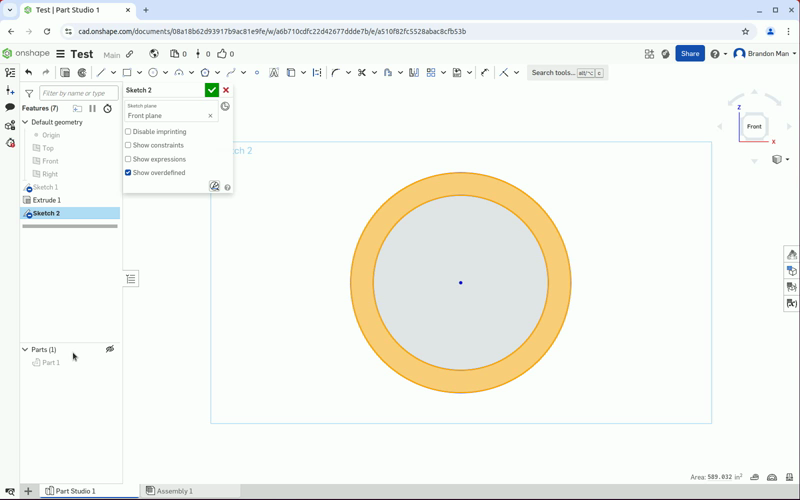
key(shift+e)
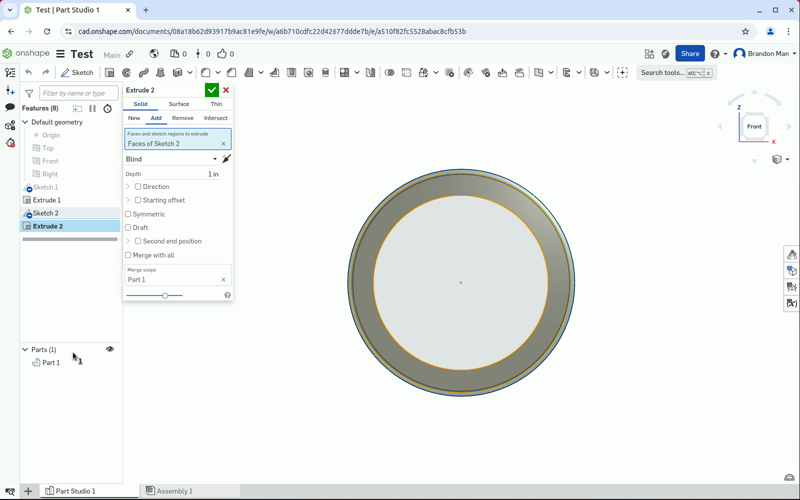
mouse_move(143, 106)
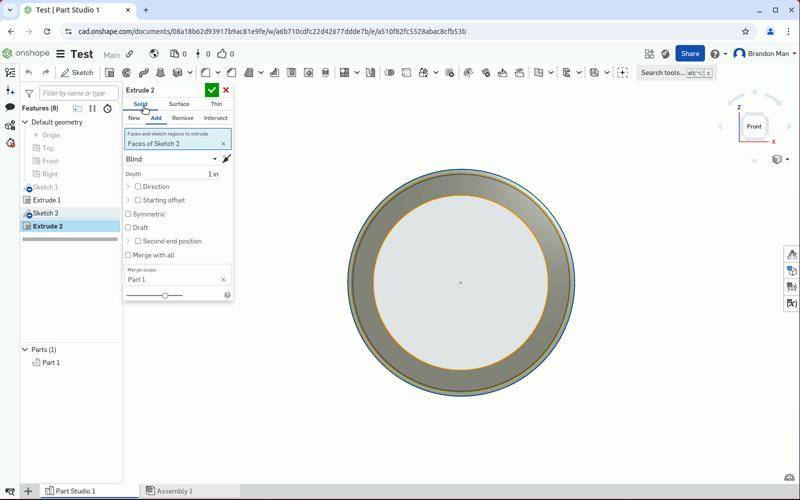
click(143, 106)
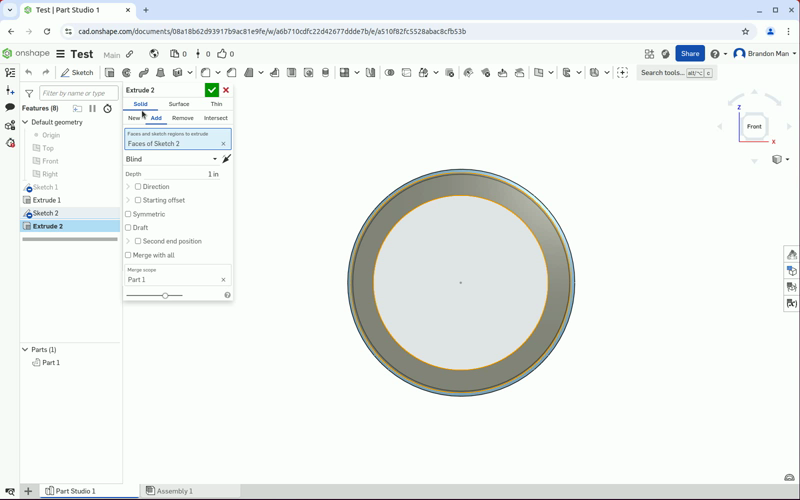
mouse_move(137, 120)
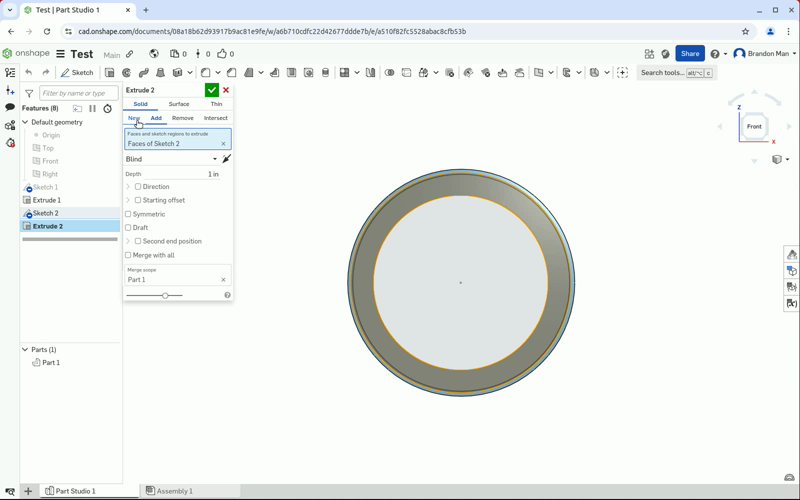
click(137, 120)
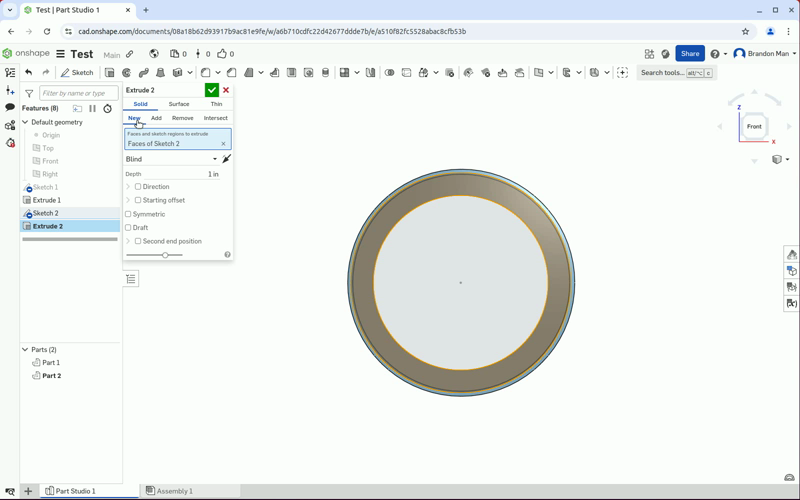
key(tab, 4)
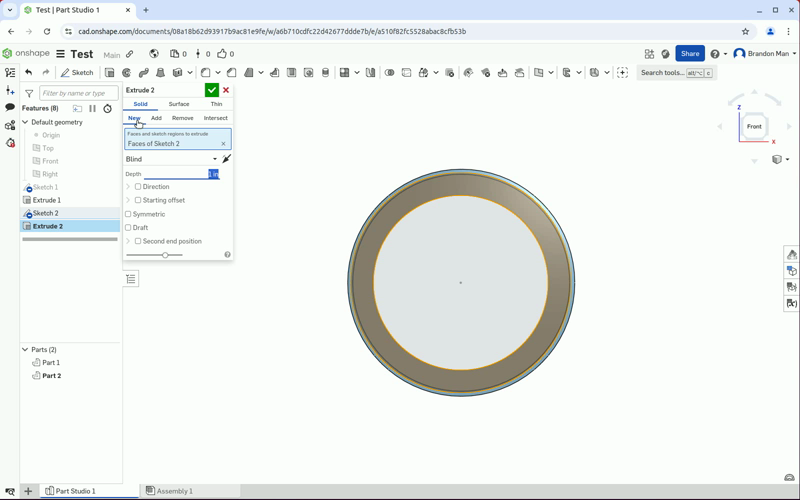
text(1.204)
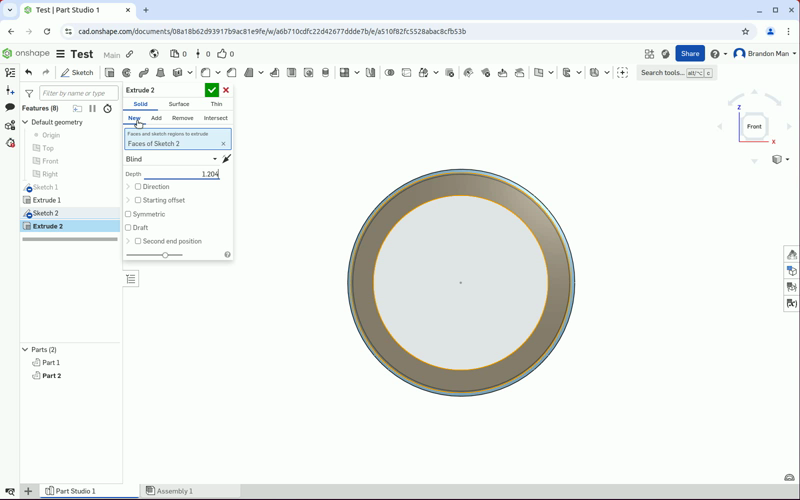
key(enter)
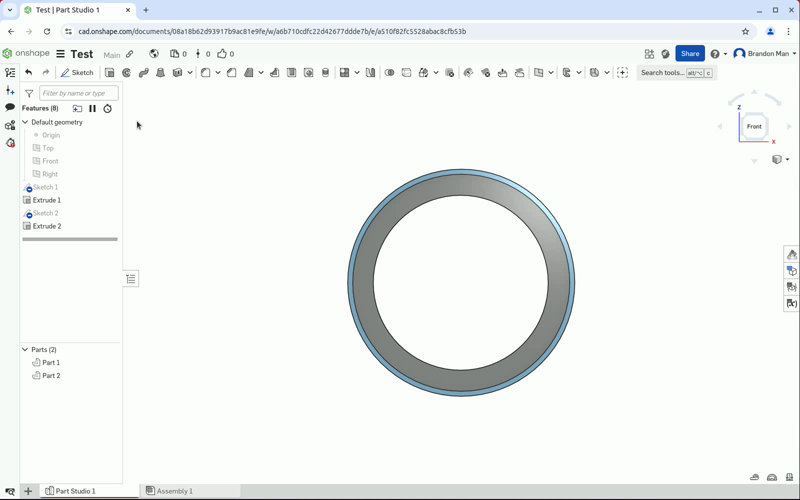
key(shift+h)
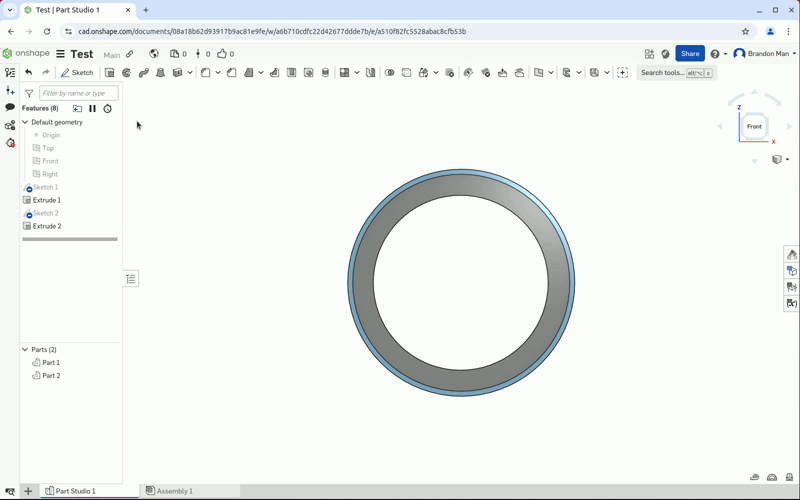
key(shift+h)
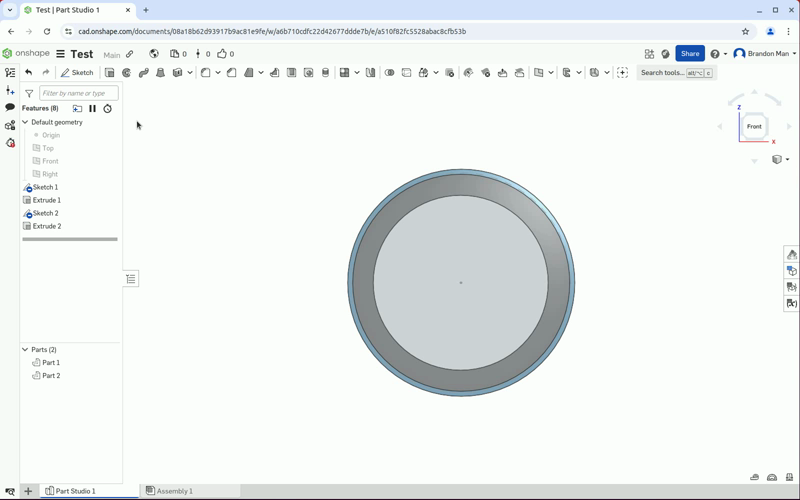
key(shift+7)
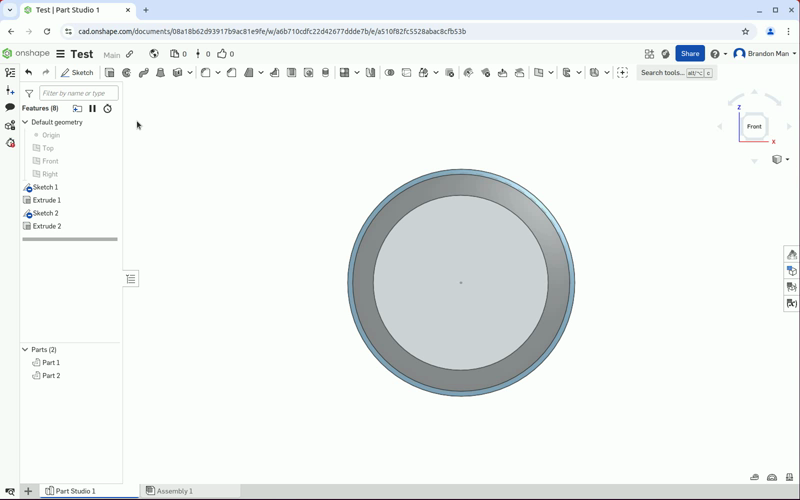
key(left, 2)
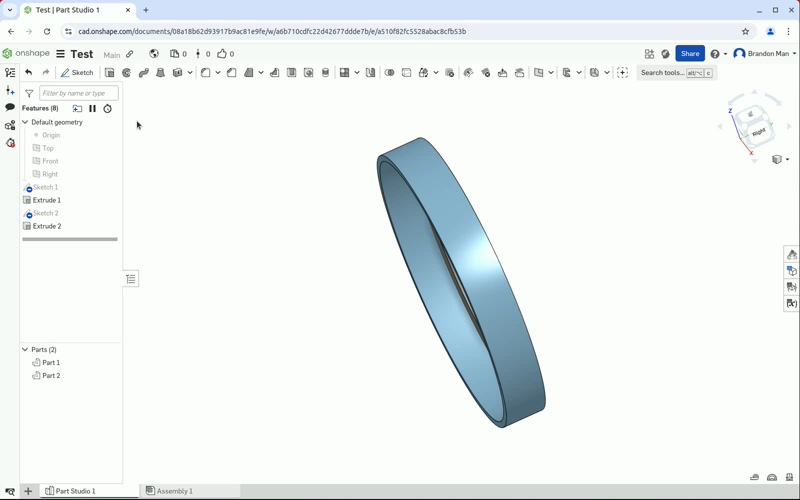
key(down, 2)
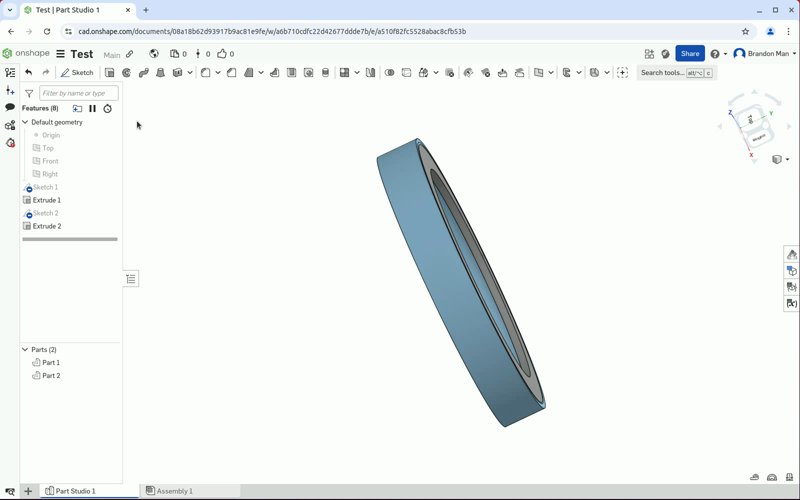
key(up, 2)
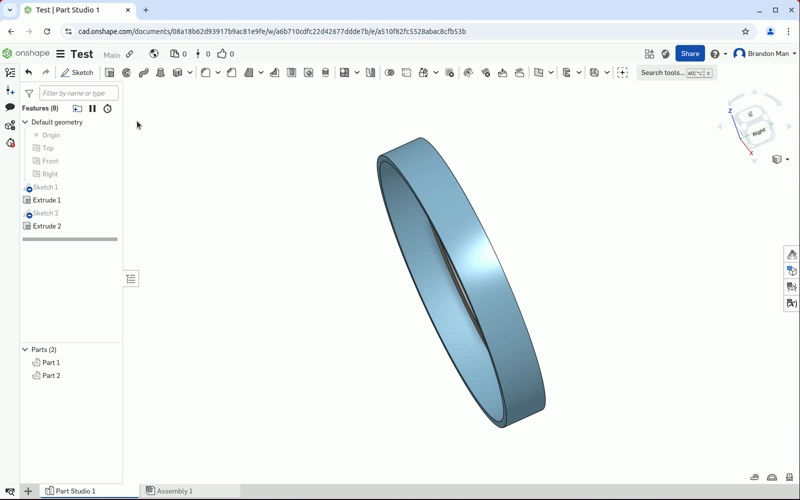
key(right, 2)
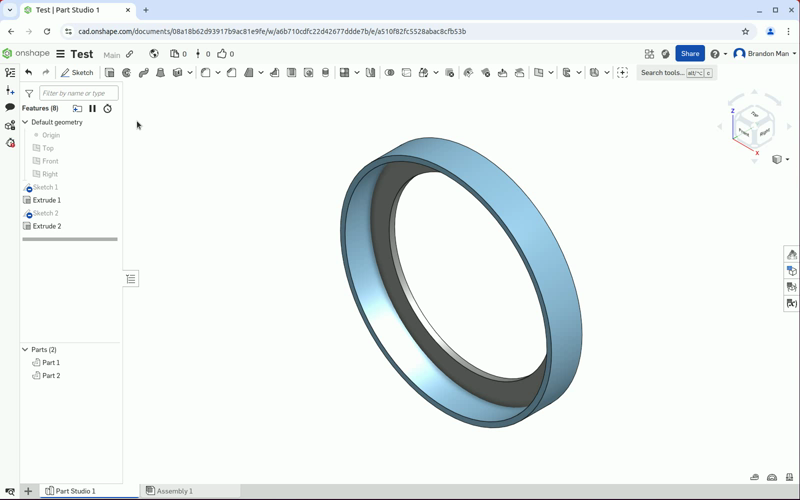
mouse_move(73, 189)
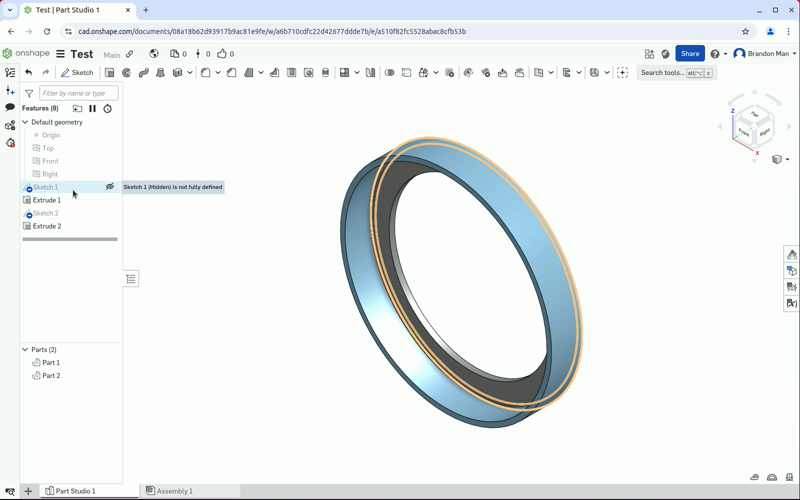
click(73, 189)